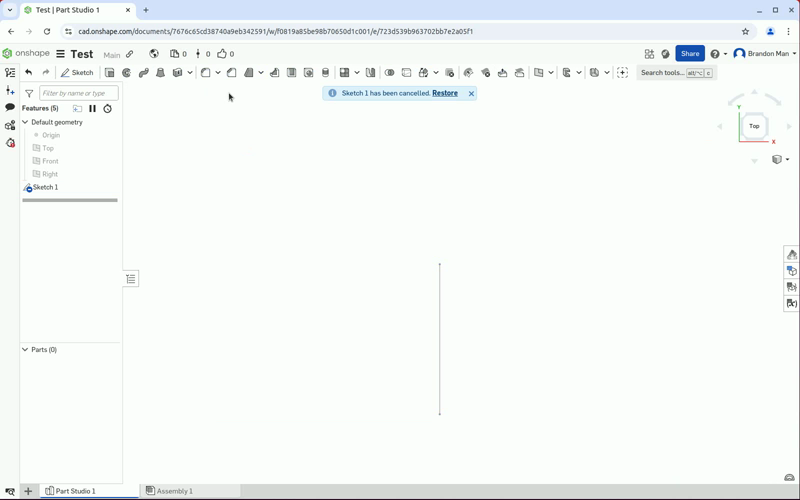
key(shift+h)
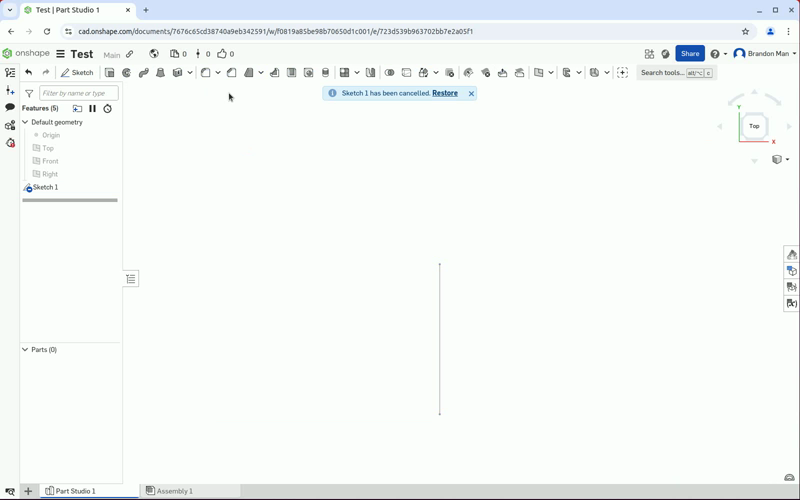
key(shift+s)
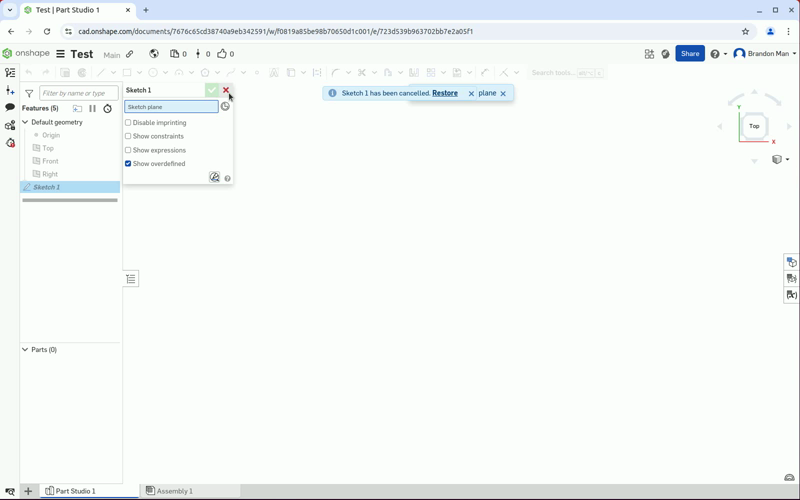
mouse_move(73, 150)
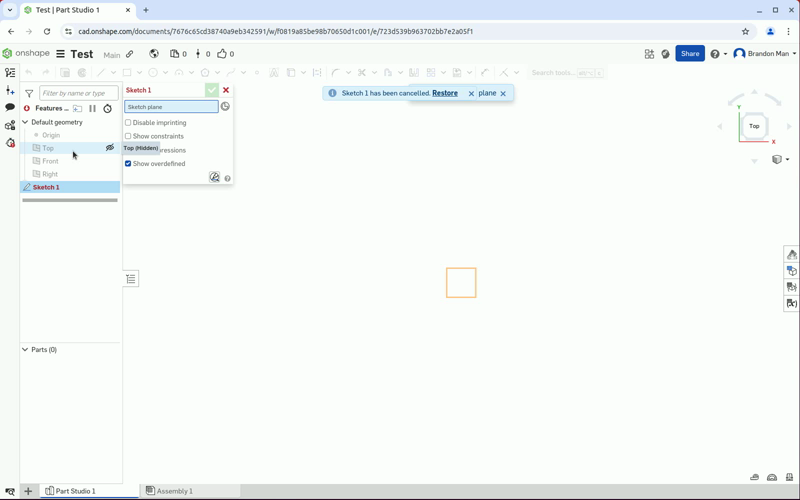
click(73, 150)
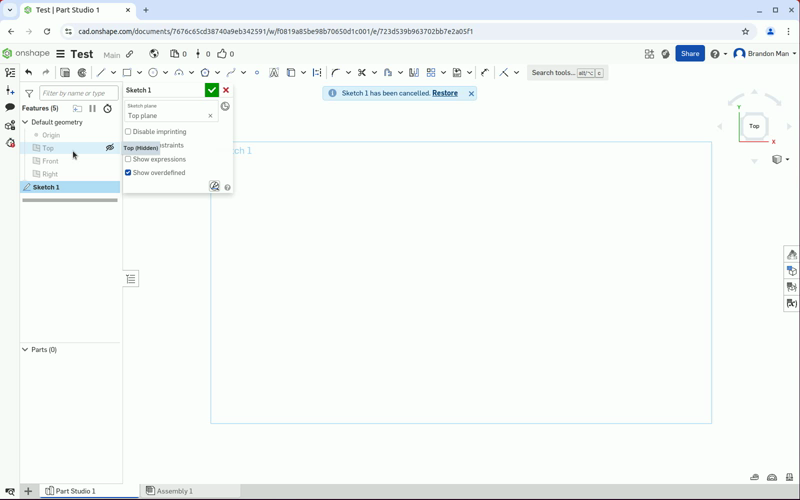
mouse_move(73, 352)
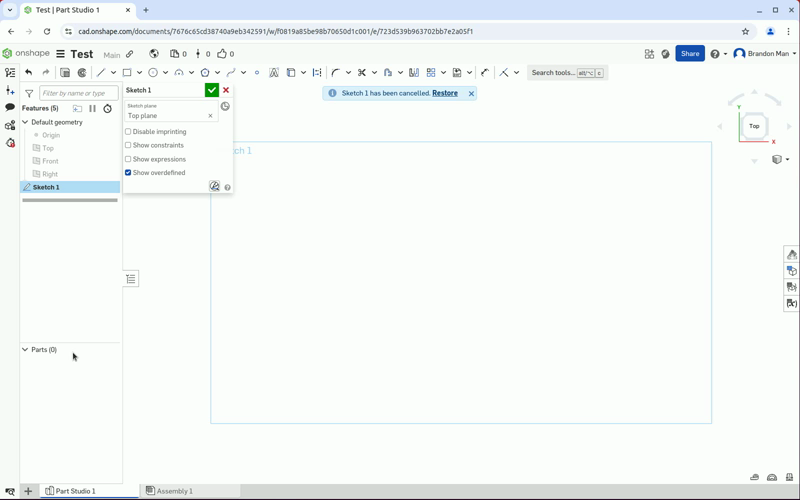
key(y)
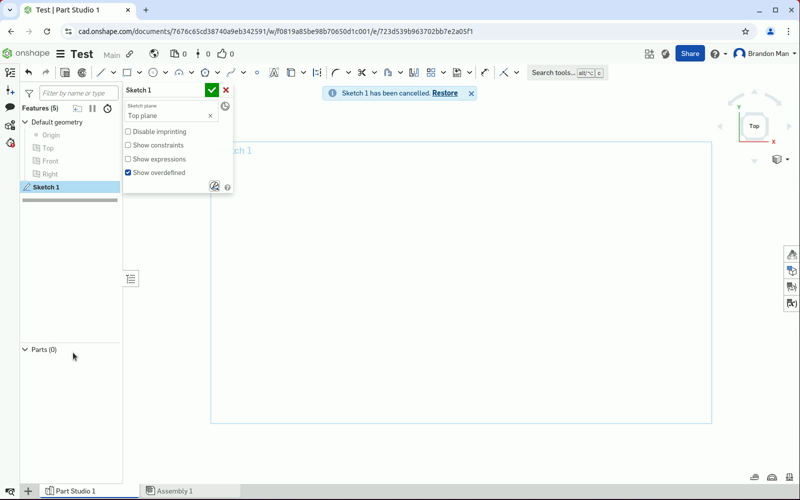
key(l)
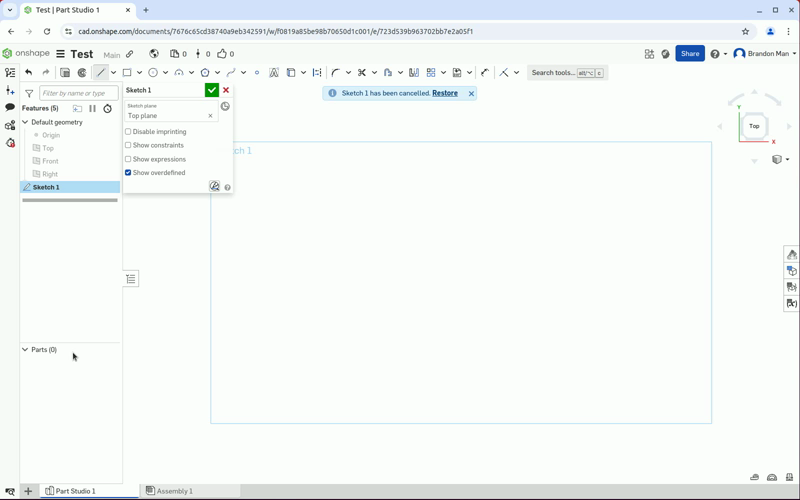
key_down(shift)
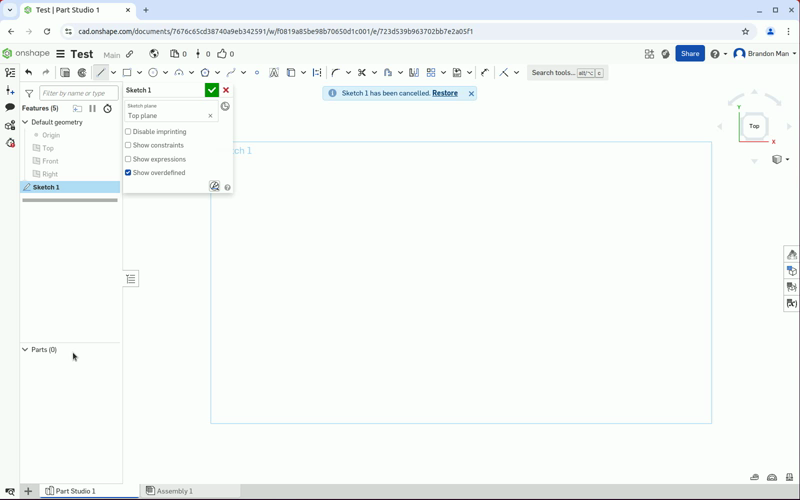
mouse_move(348, 395)
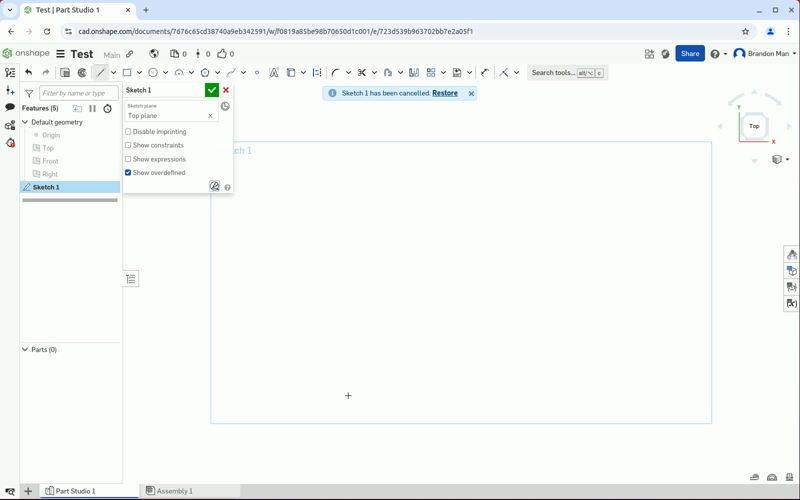
click(348, 395)
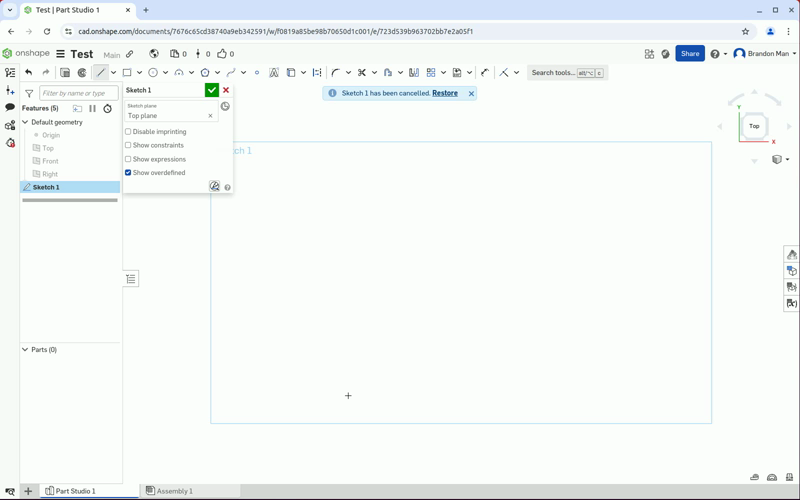
key_up(shift)
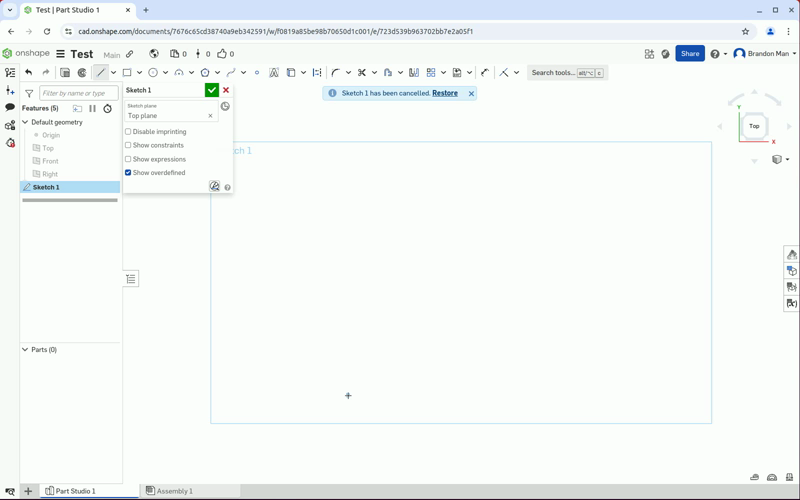
key_down(shift)
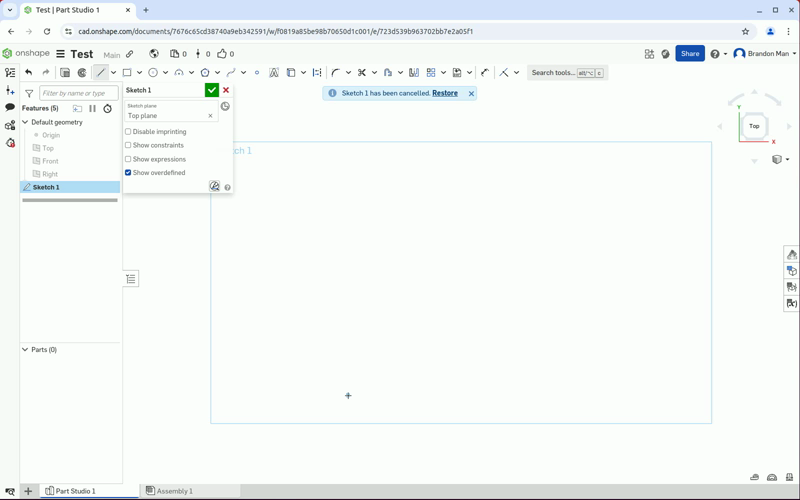
mouse_move(523, 395)
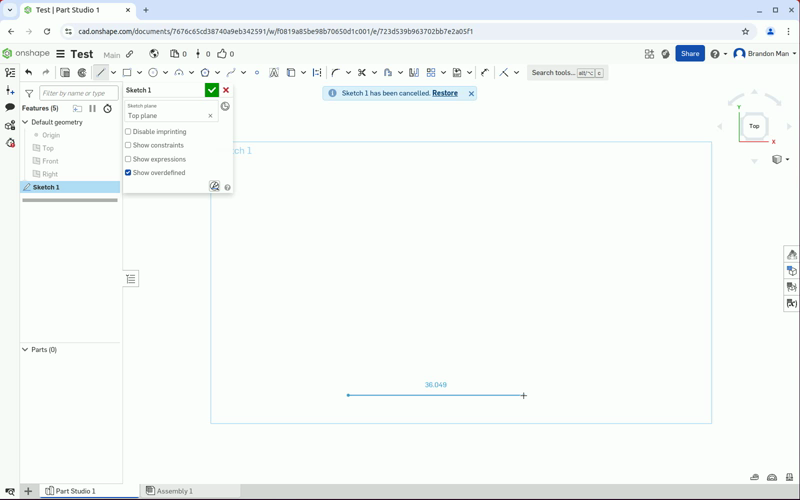
click(523, 395)
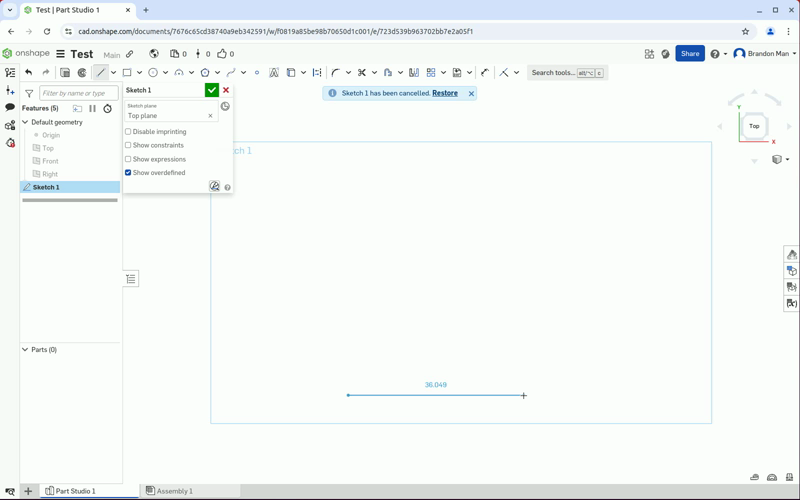
key_up(shift)
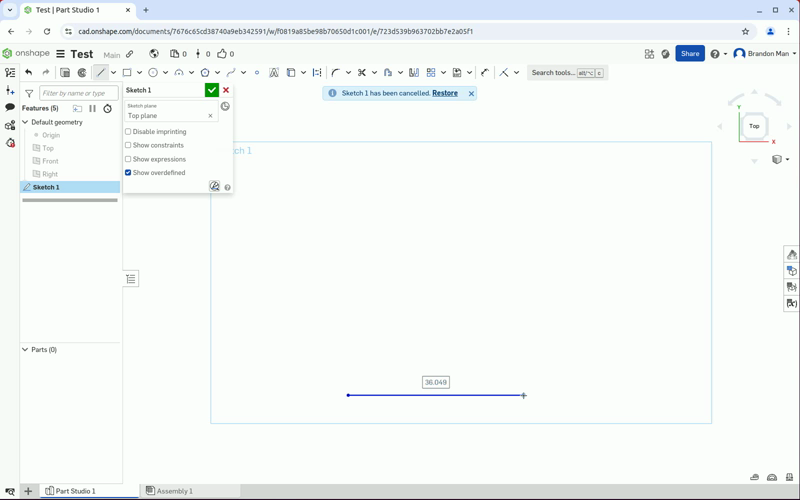
key_down(shift)
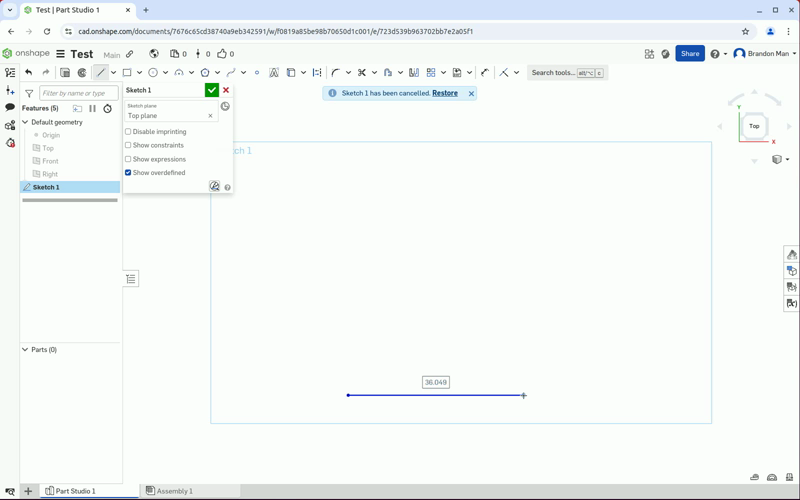
mouse_move(523, 227)
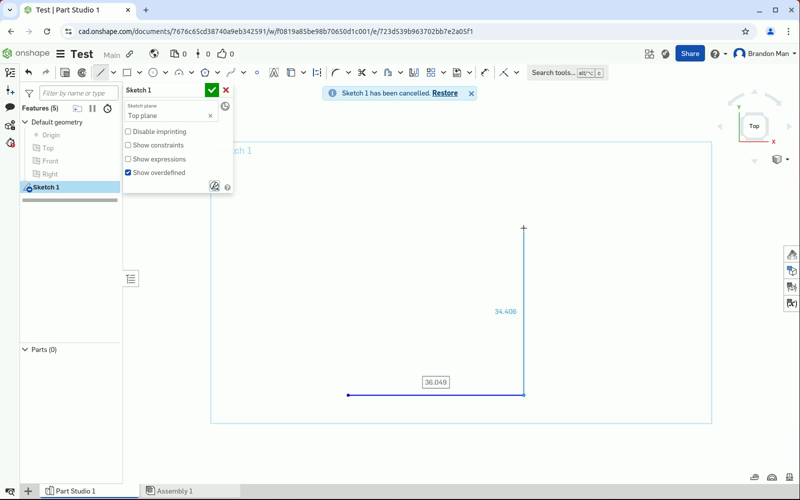
click(523, 227)
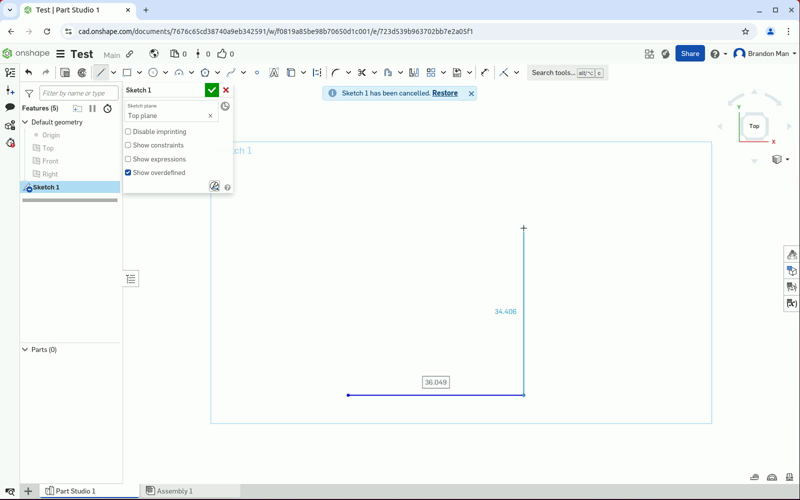
key_up(shift)
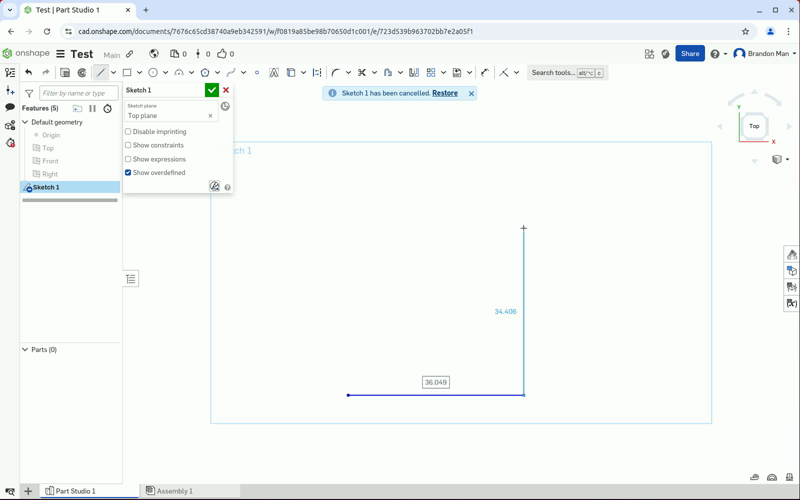
key_down(shift)
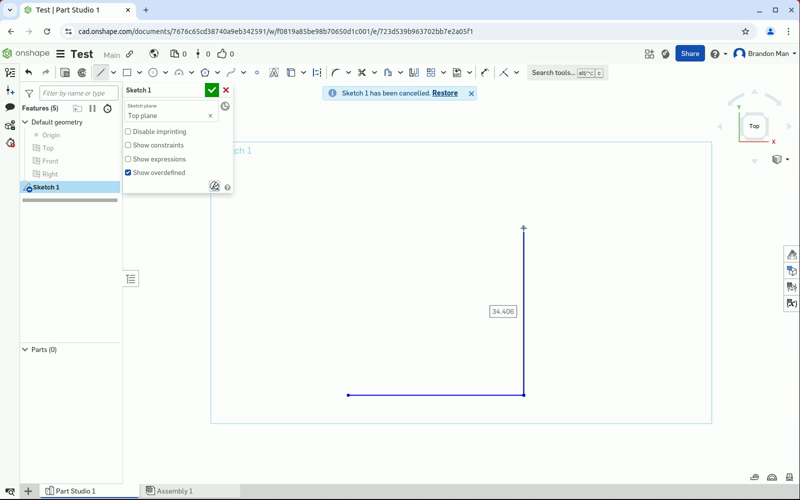
mouse_move(348, 227)
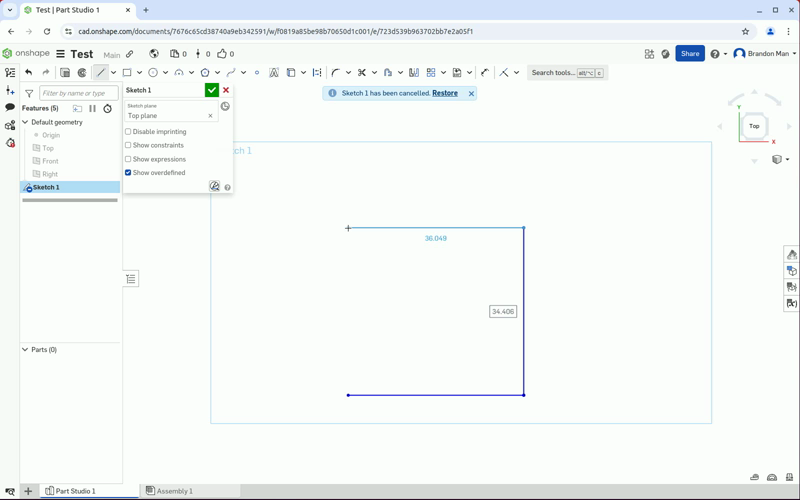
click(348, 227)
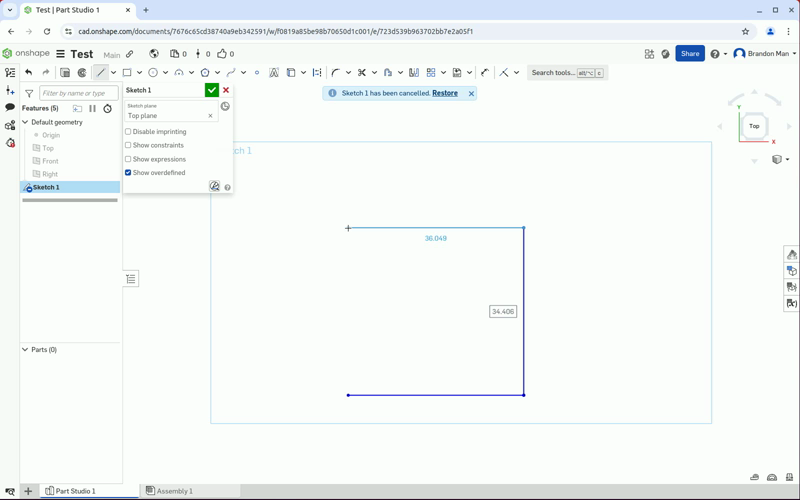
key_up(shift)
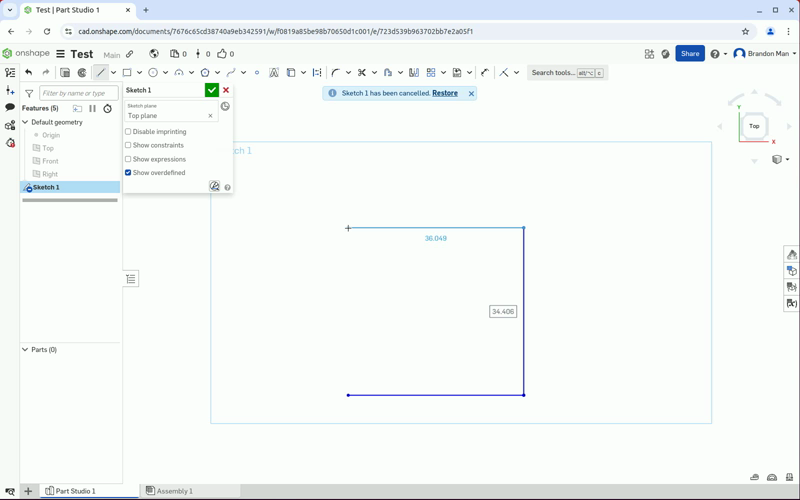
key_down(shift)
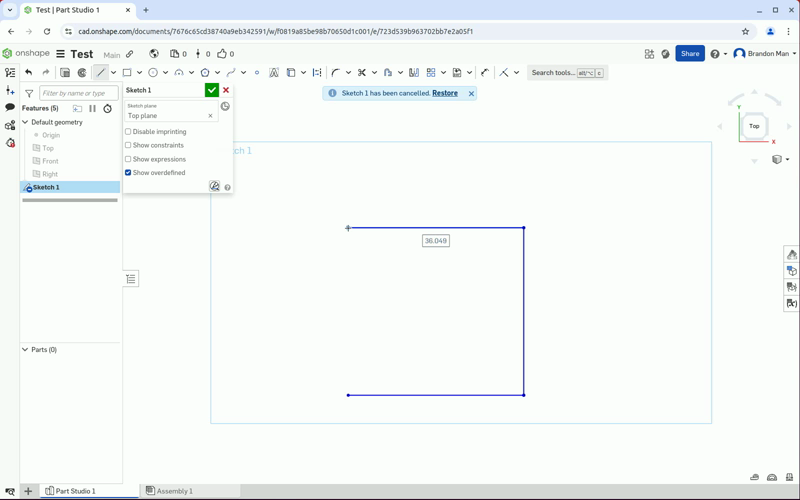
mouse_move(348, 395)
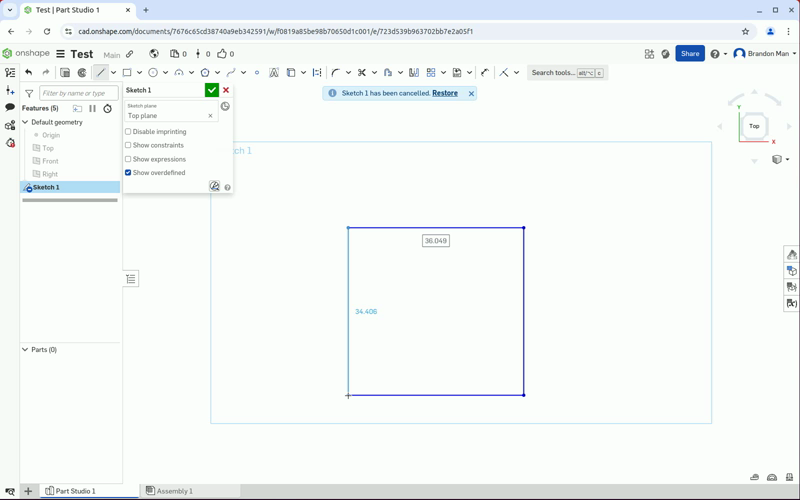
key_up(shift)
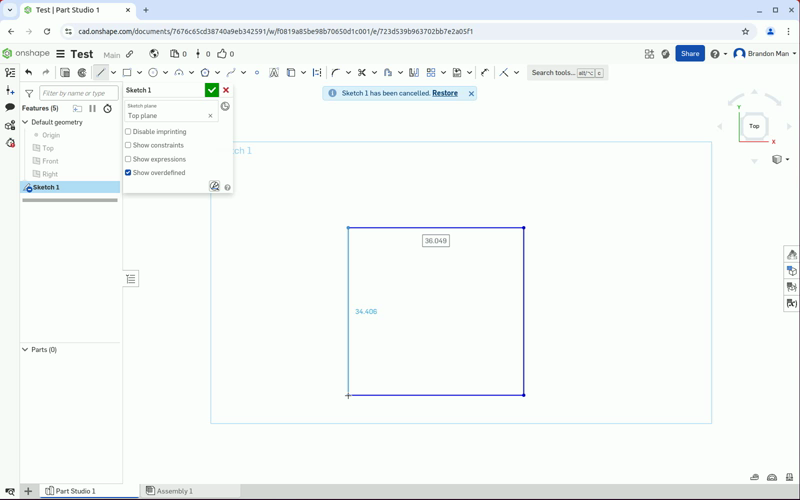
click(348, 395)
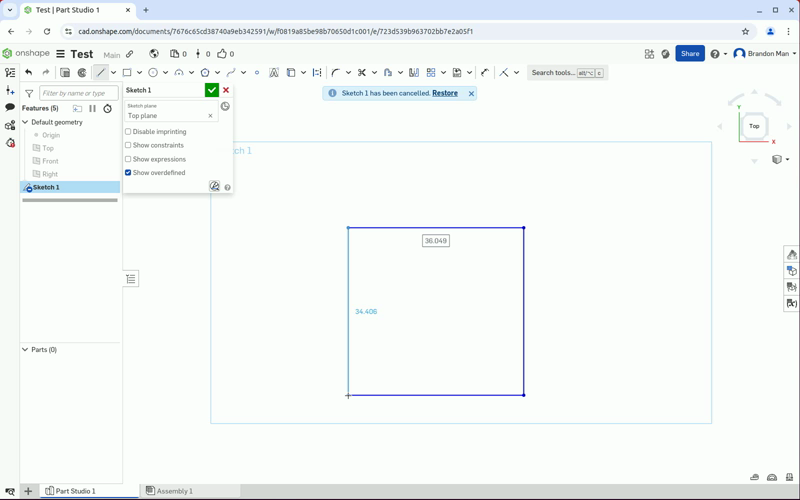
key(esc)
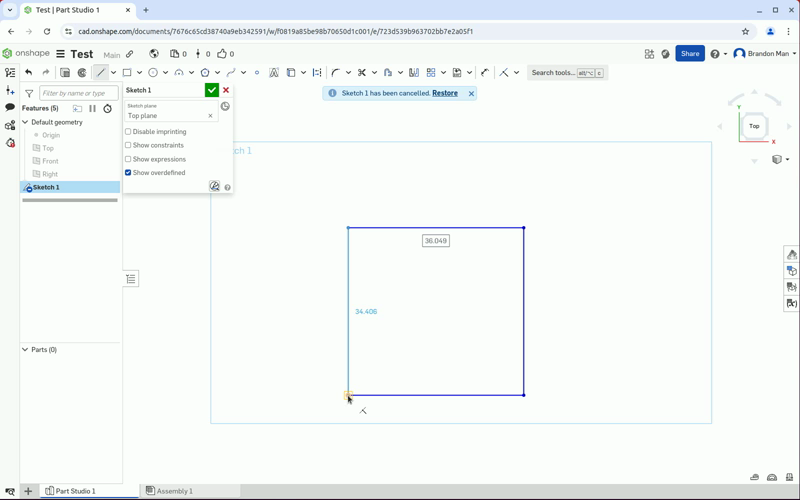
mouse_move(416, 362)
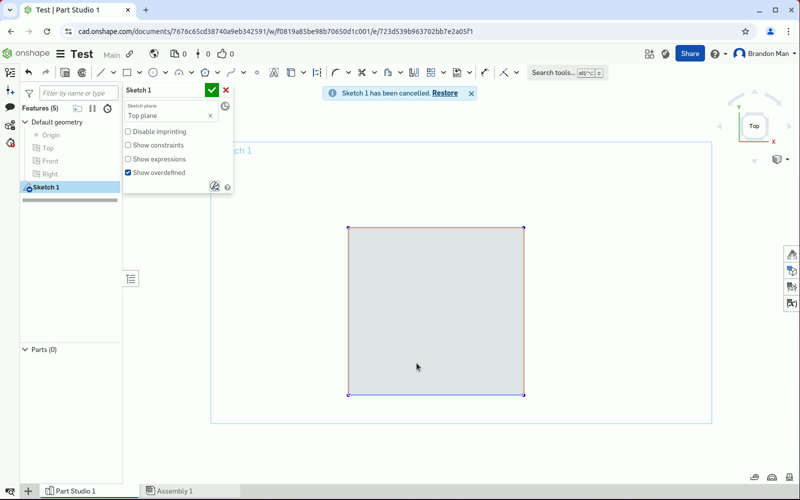
click(416, 362)
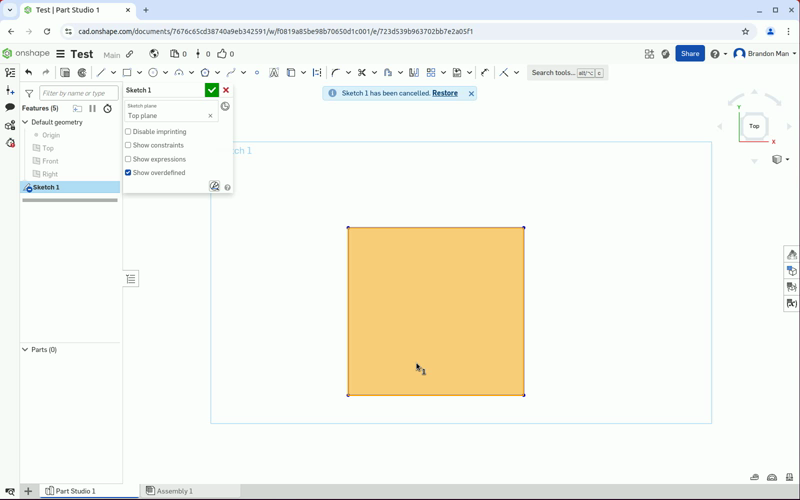
mouse_move(73, 352)
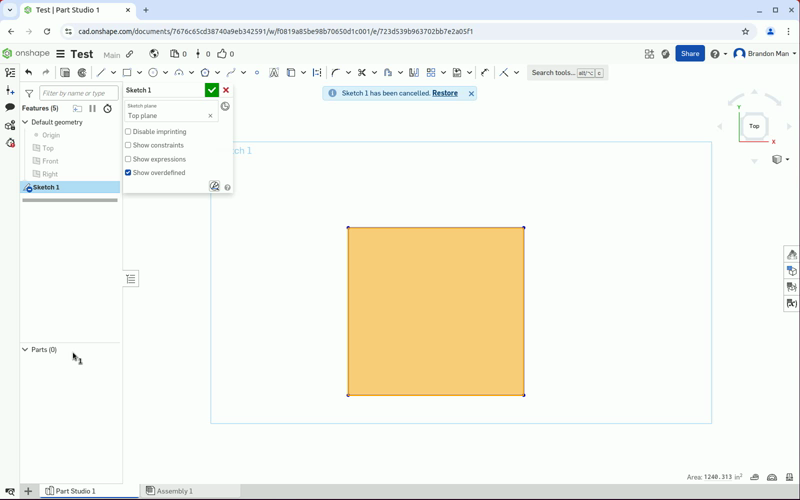
key(shift+y)
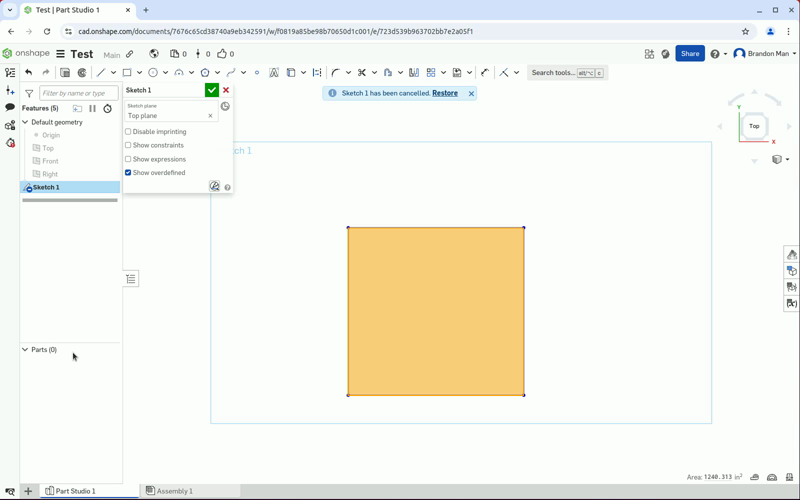
key(shift+e)
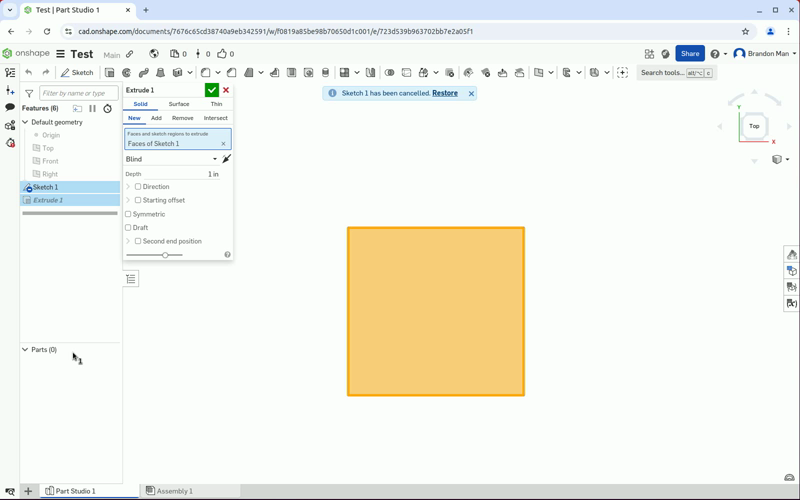
mouse_move(143, 106)
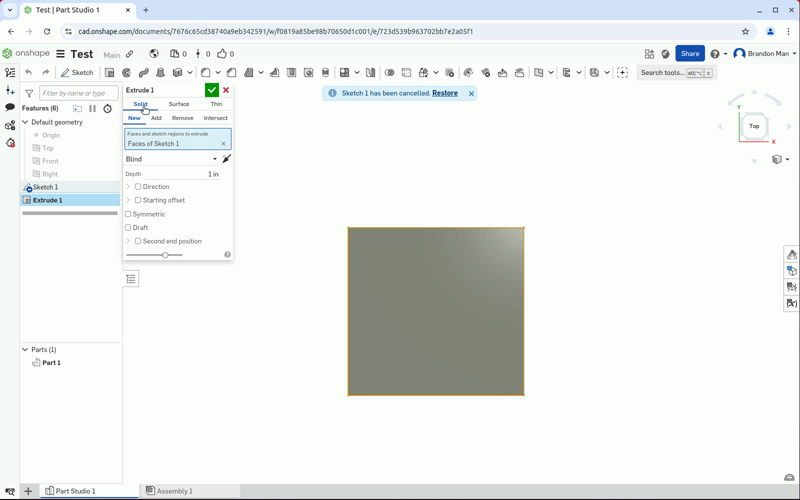
click(143, 106)
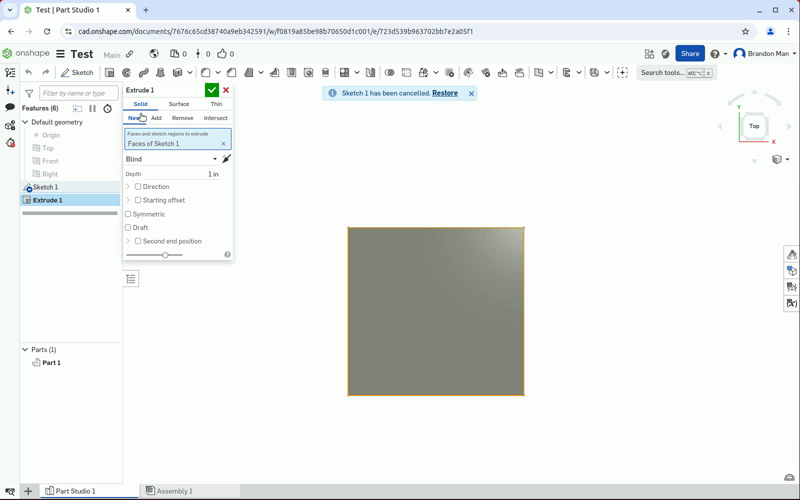
mouse_move(137, 120)
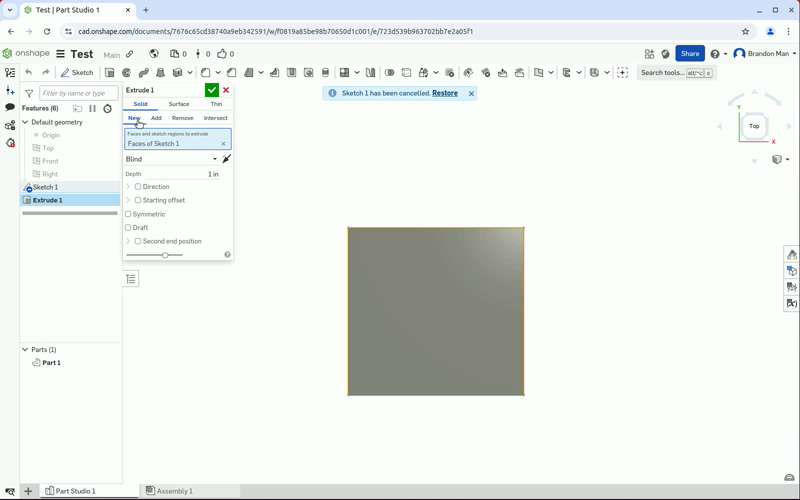
click(137, 120)
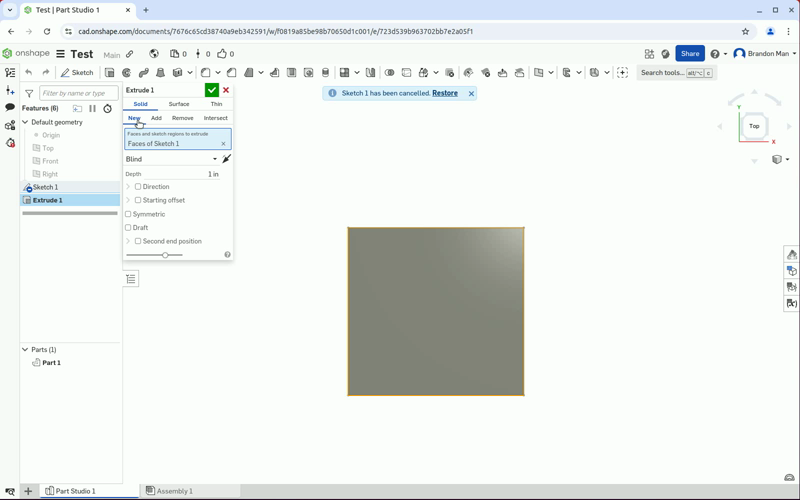
key(tab, 4)
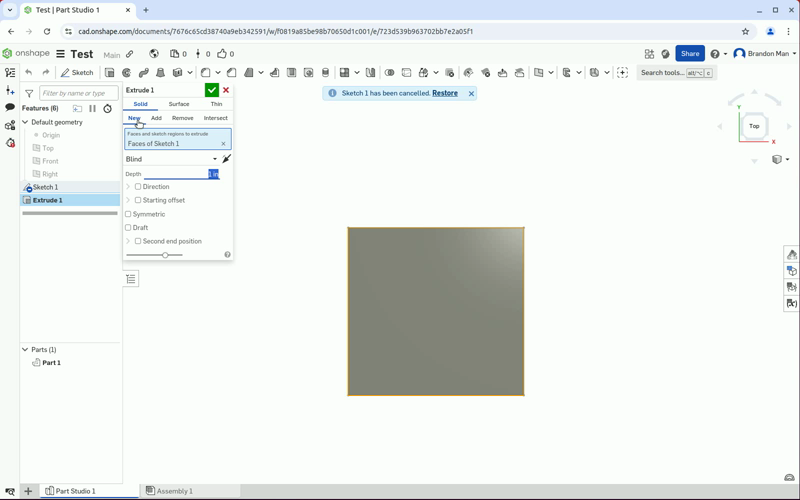
text(15.646)
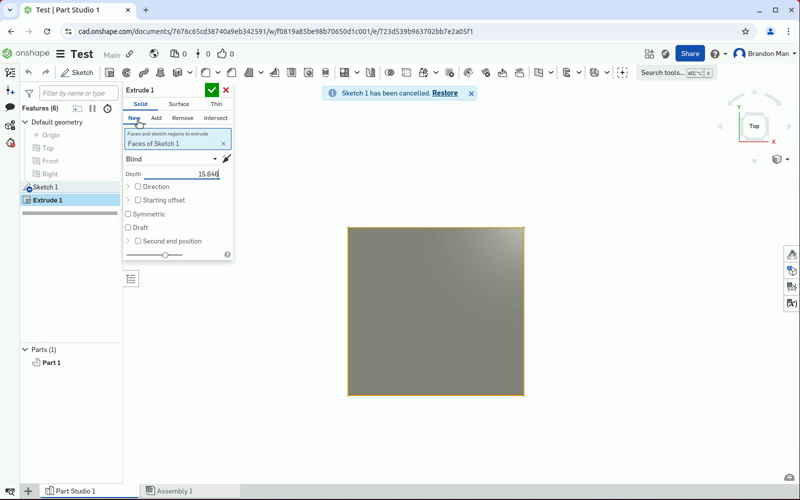
key(enter)
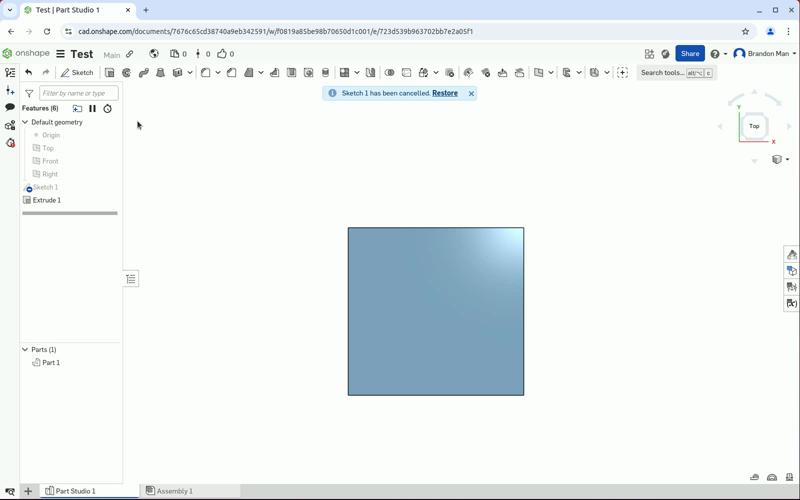
key(shift+h)
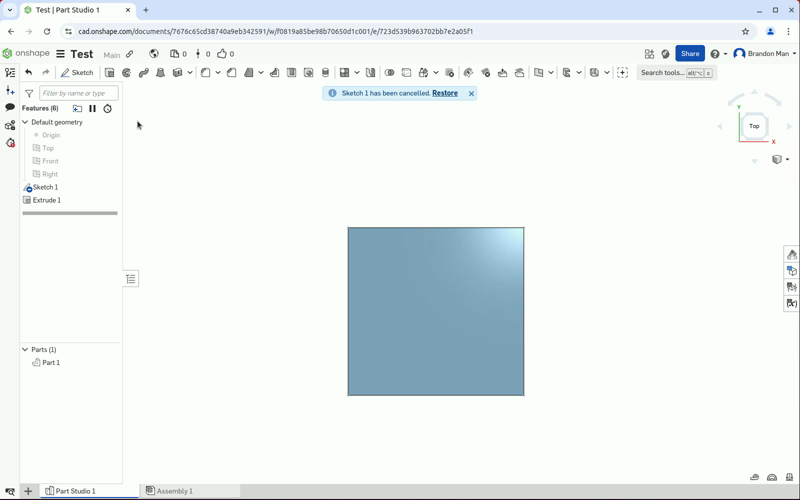
key(shift+h)
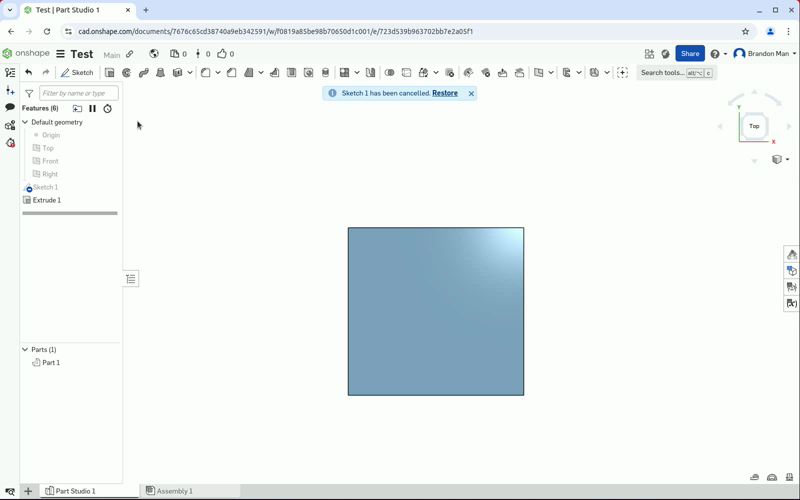
mouse_move(73, 189)
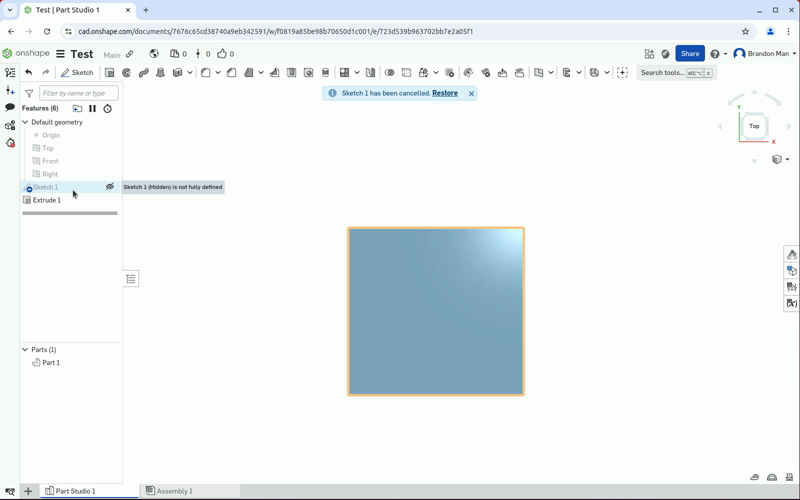
click(73, 189)
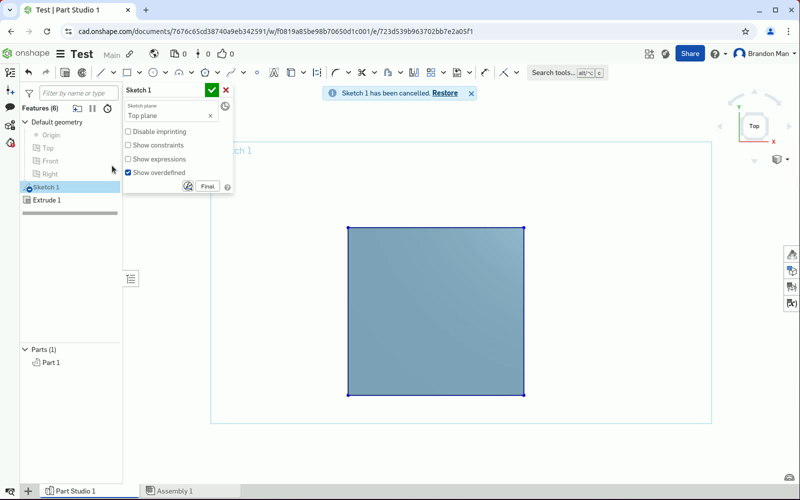
mouse_move(229, 92)
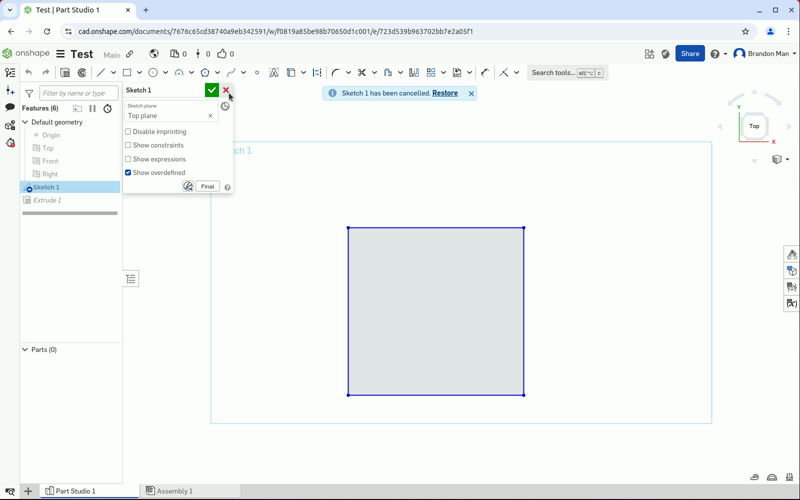
click(229, 92)
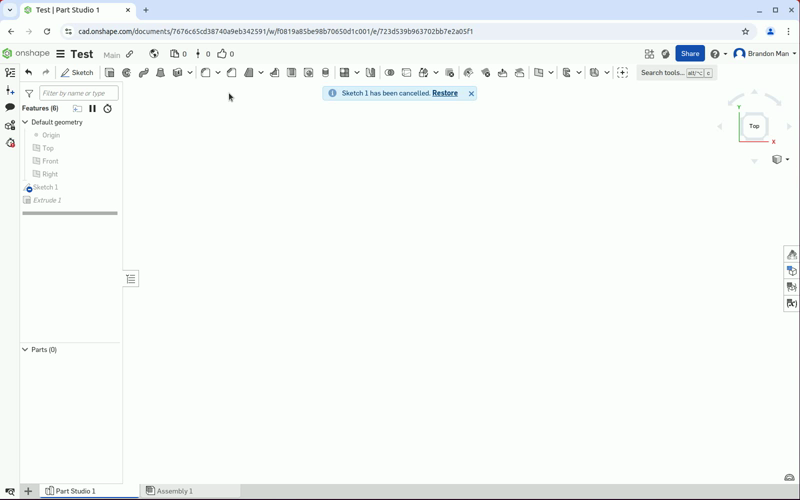
mouse_move(73, 352)
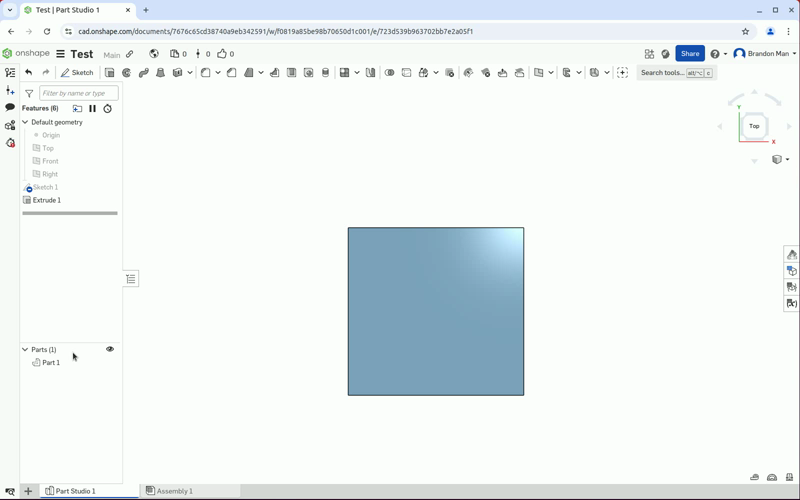
key(y)
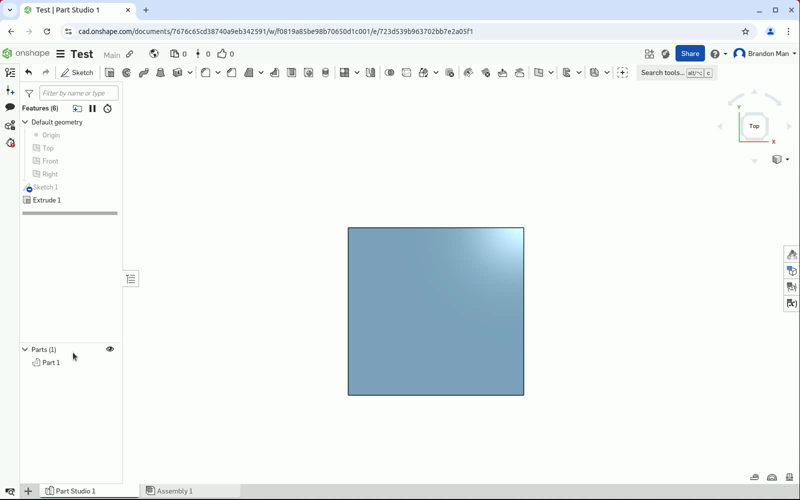
key(shift+p)
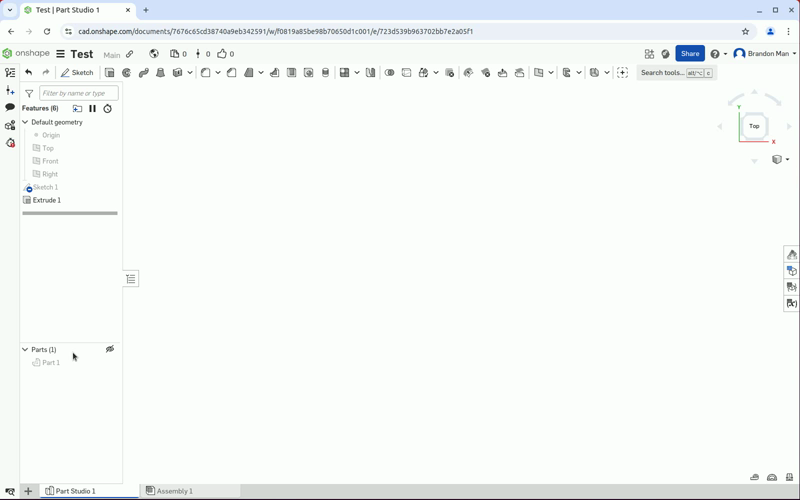
key(space)
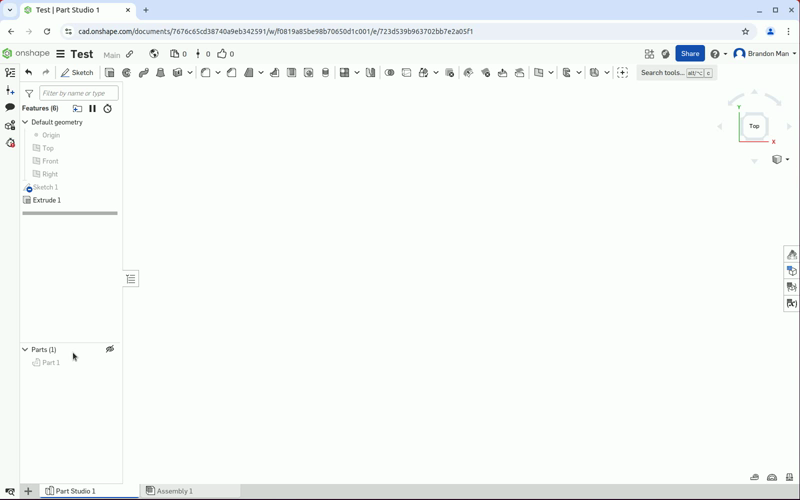
key_down(shift)
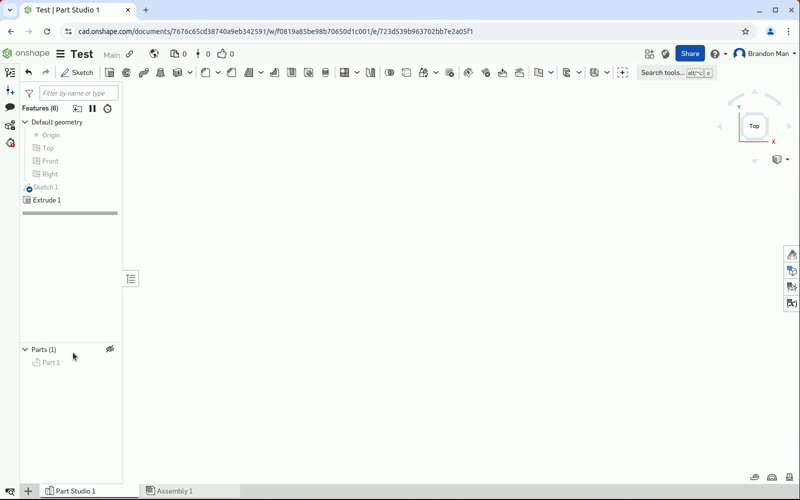
key(up)
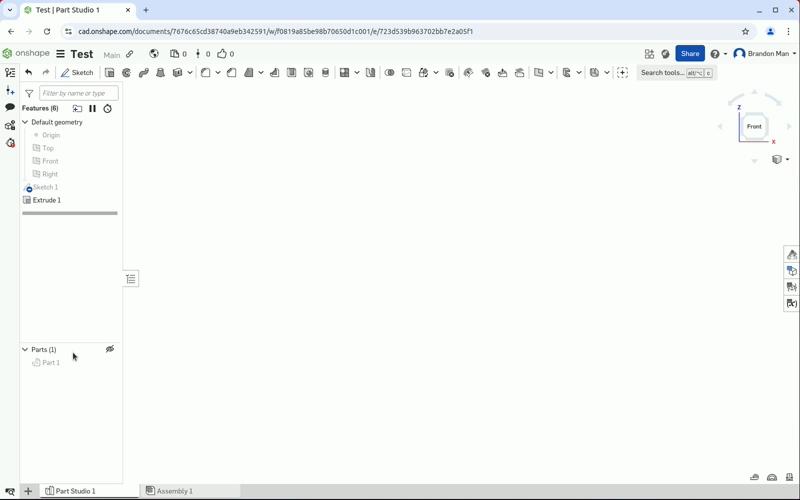
key_up(shift)
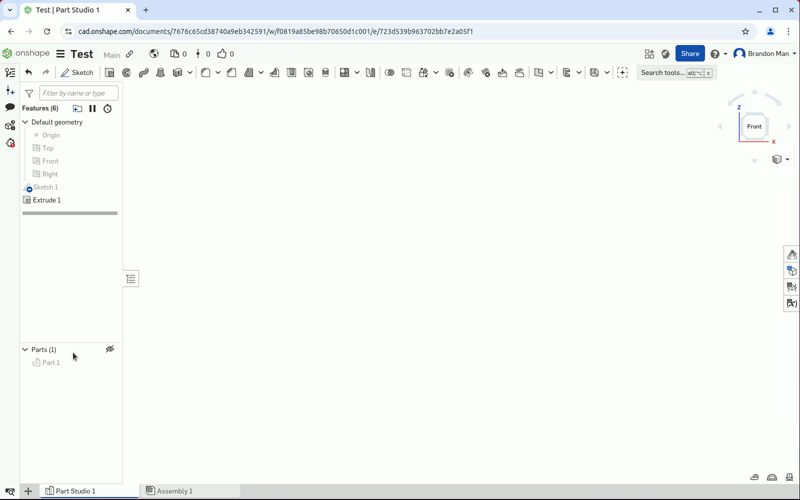
key(space)
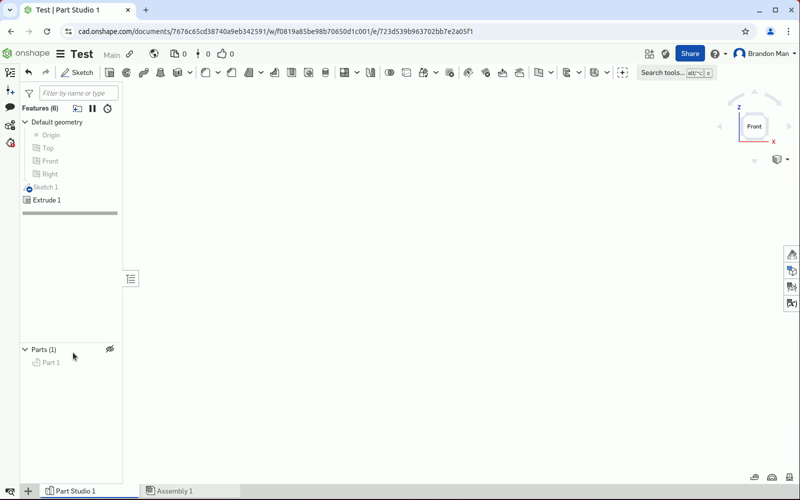
key_down(shift)
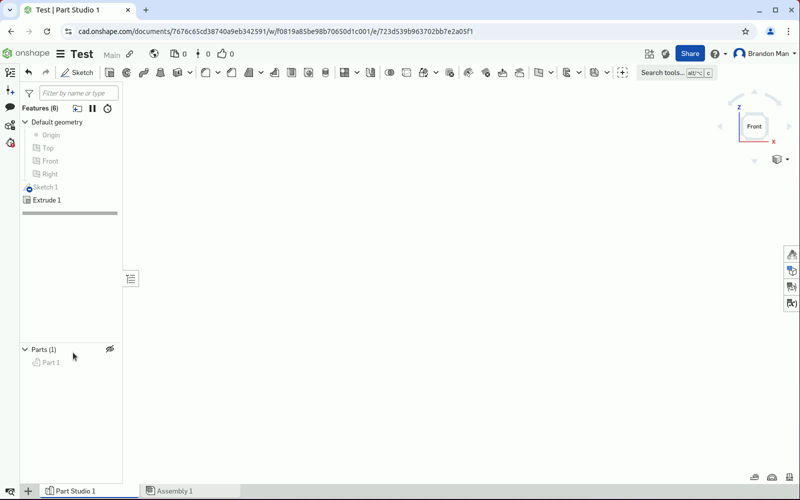
key(left)
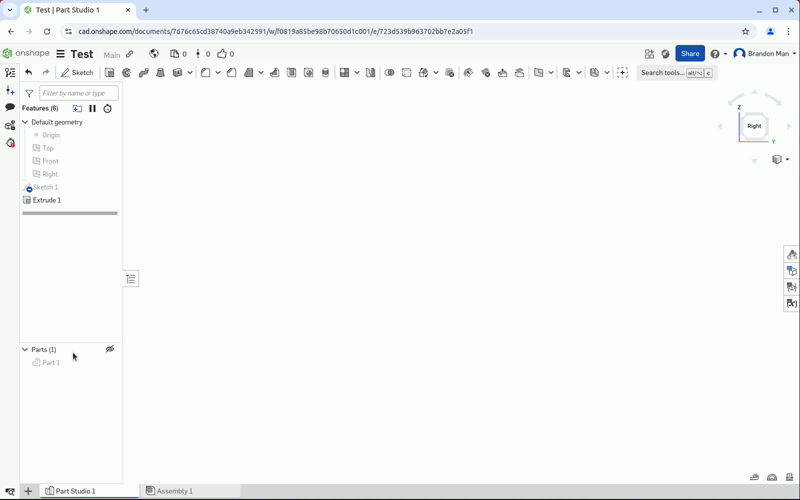
key_up(shift)
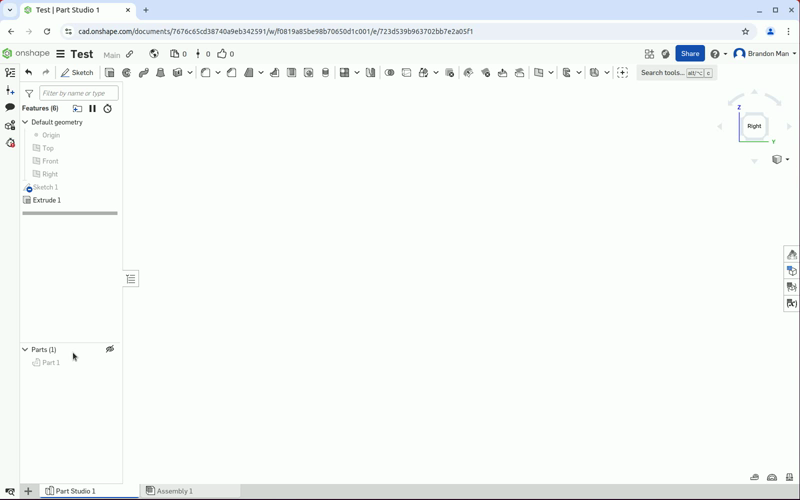
mouse_move(73, 352)
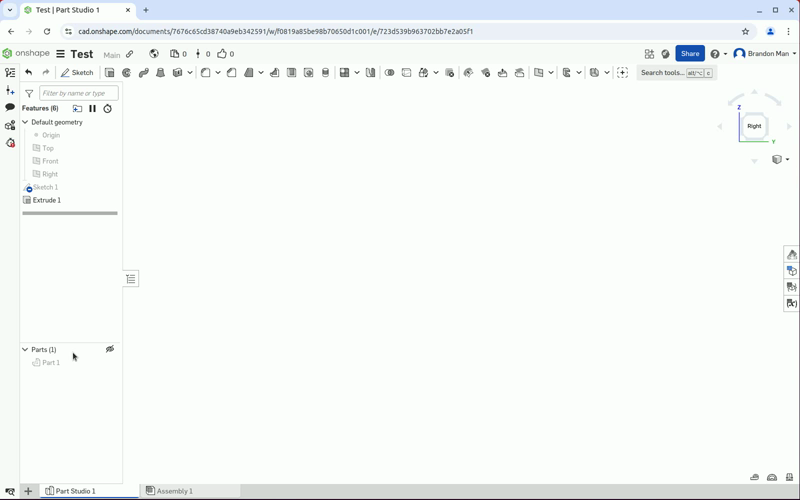
key(shift+y)
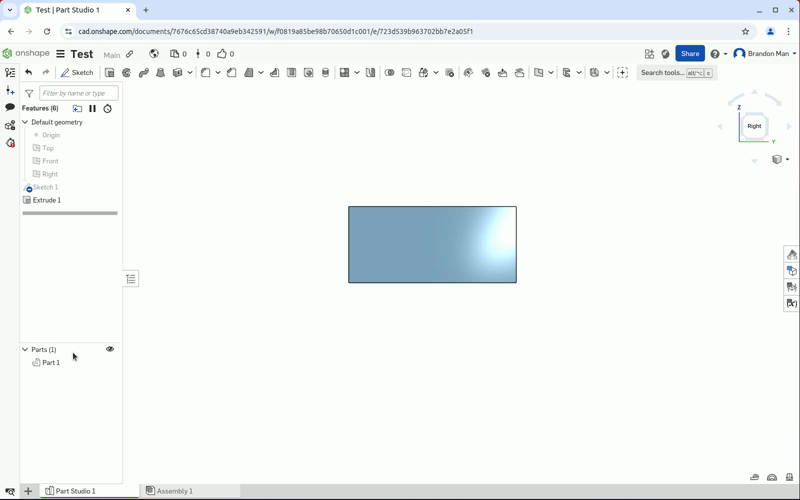
mouse_move(541, 75)
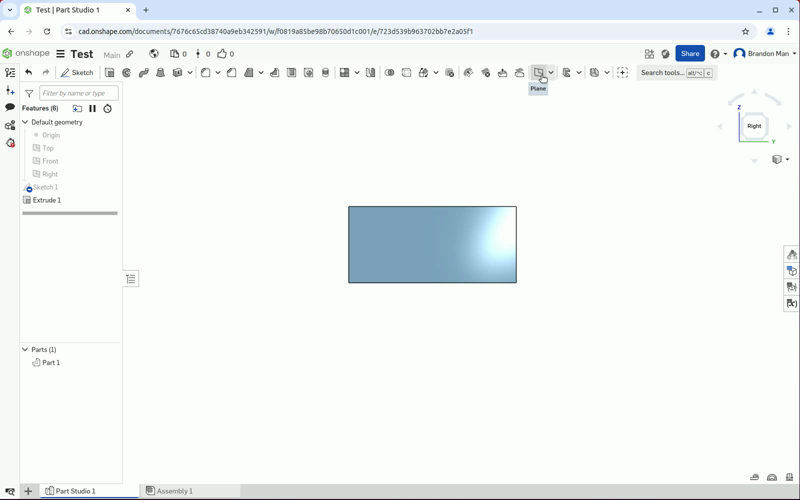
click(541, 75)
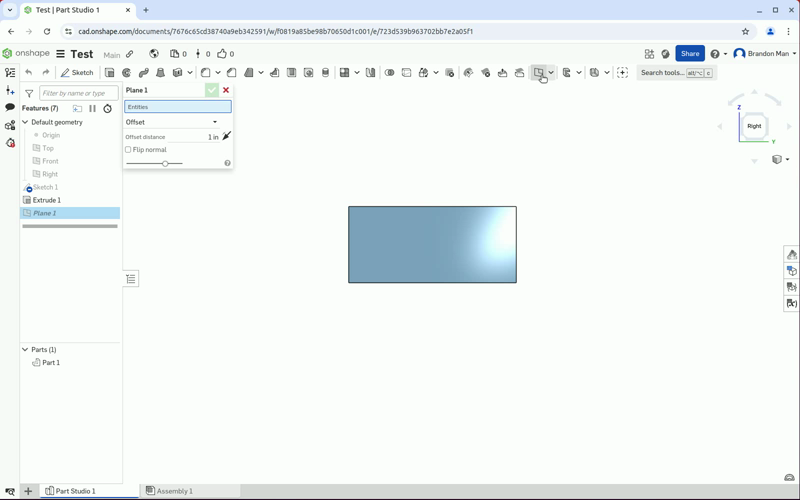
mouse_move(73, 176)
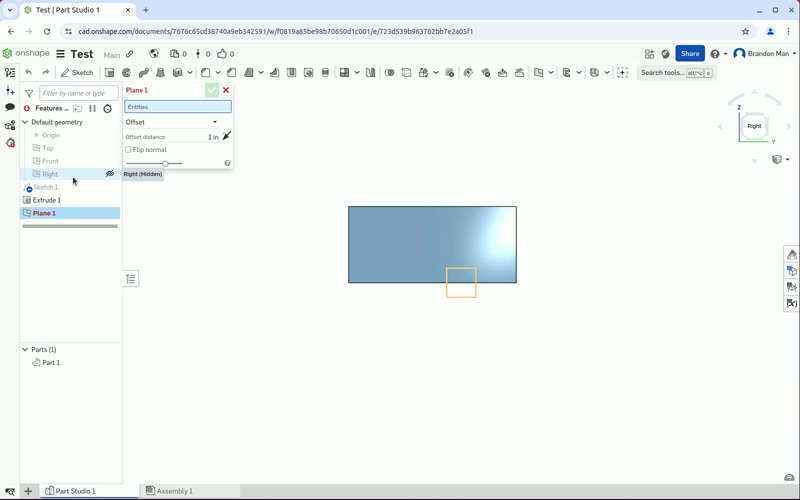
click(73, 176)
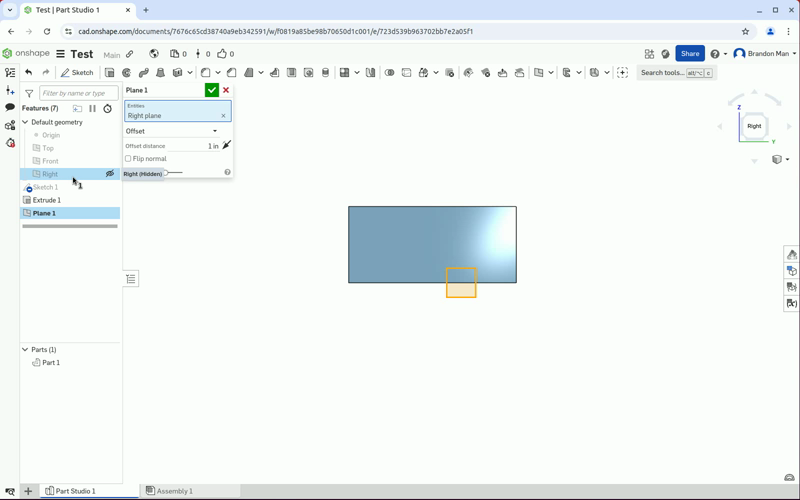
key(tab, 2)
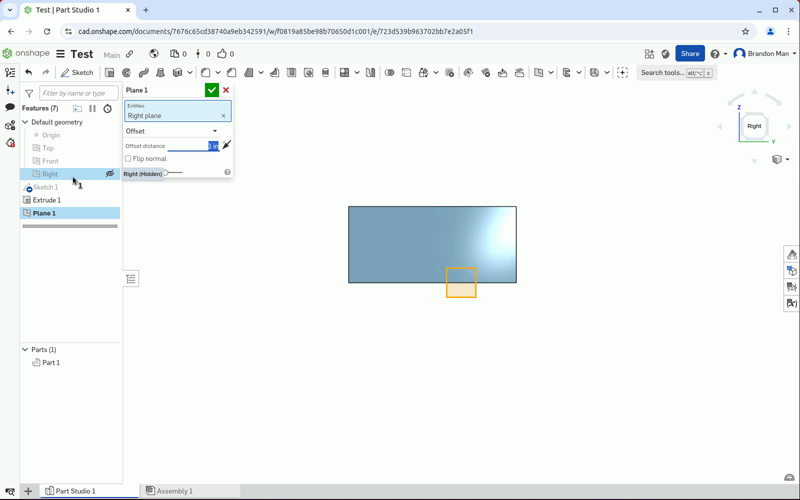
text(13.002)
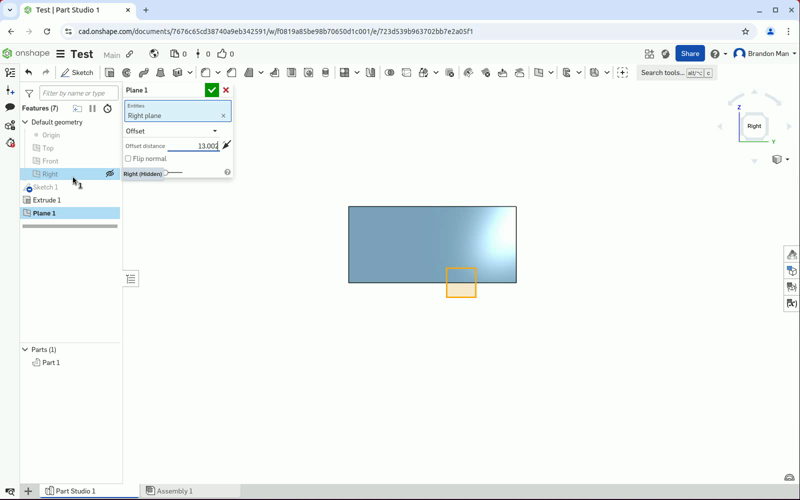
key(enter, 2)
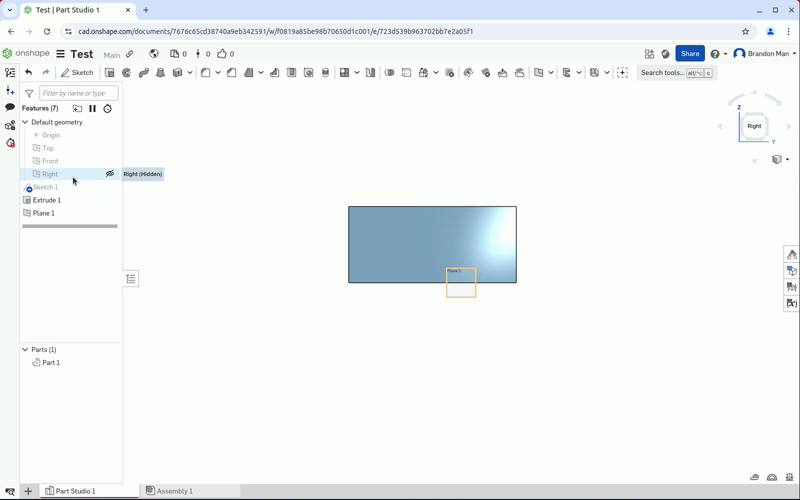
key(shift+s)
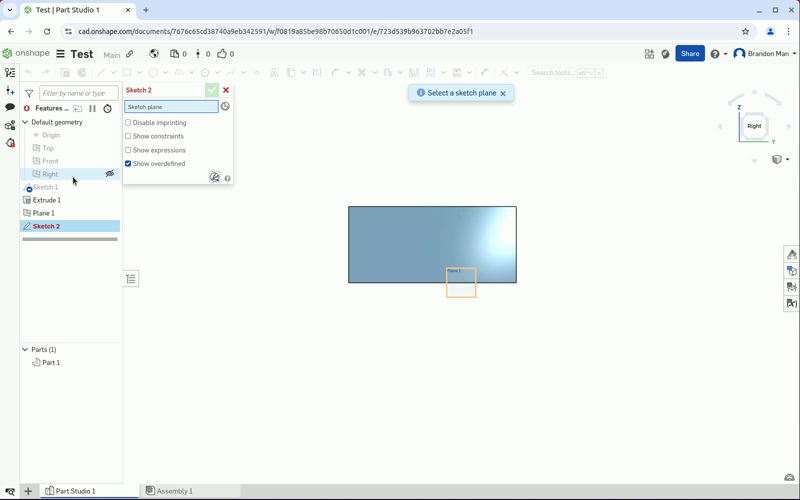
mouse_move(73, 215)
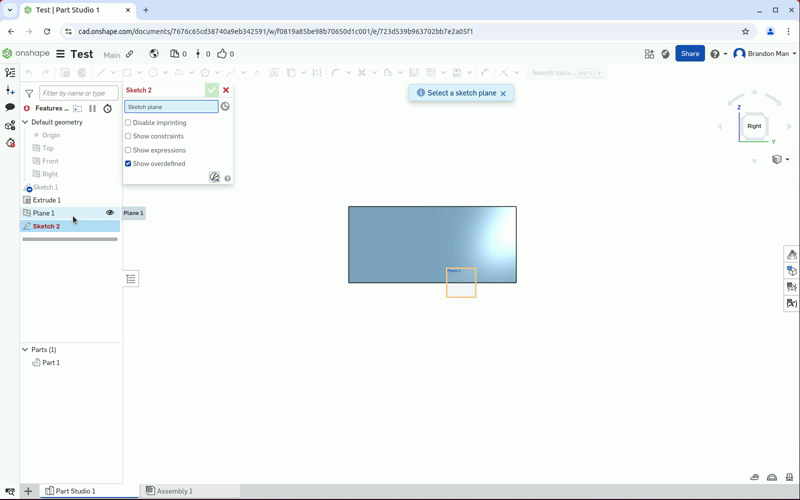
click(73, 215)
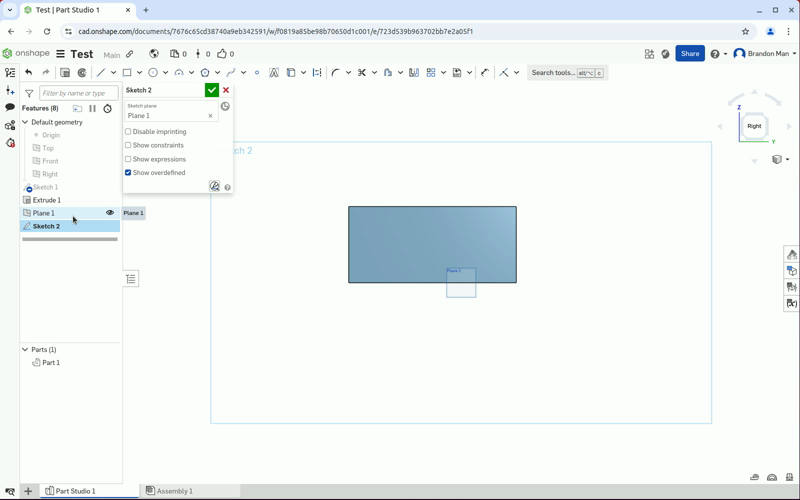
mouse_move(73, 352)
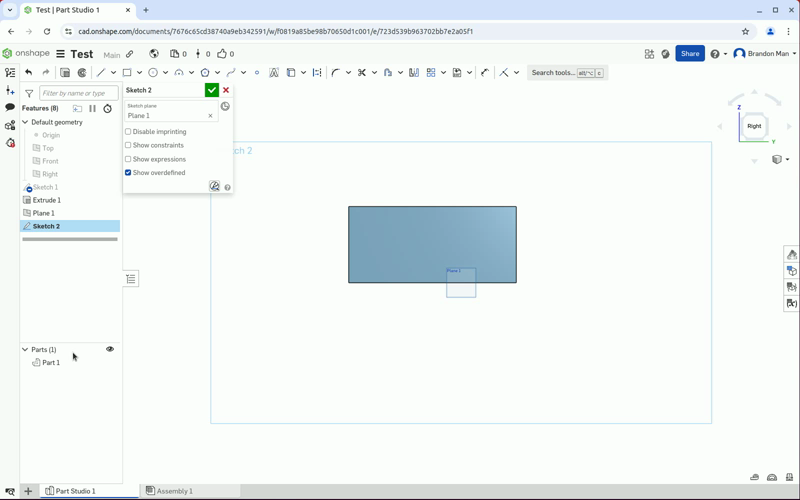
key(y)
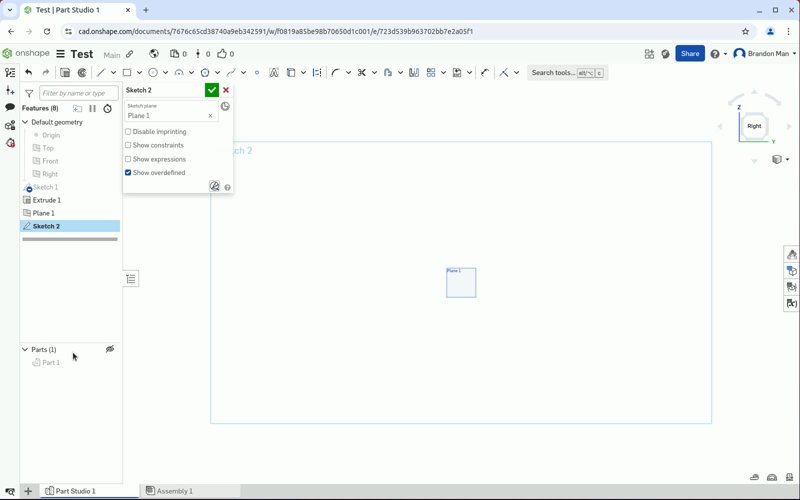
key(l)
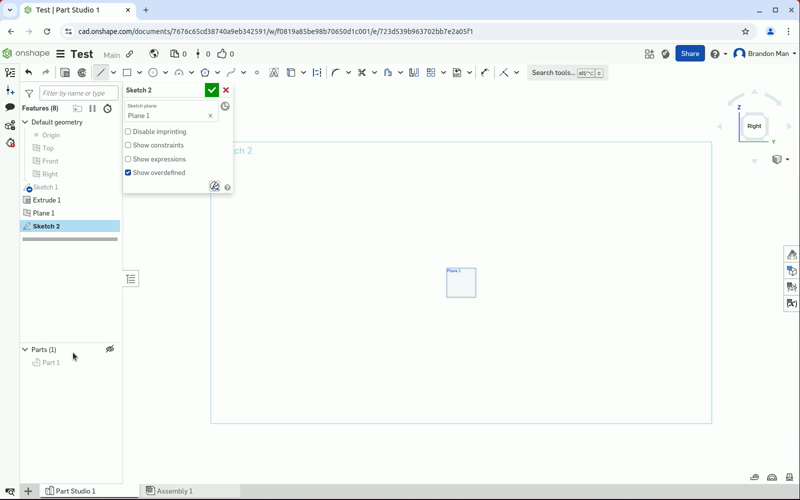
key_down(shift)
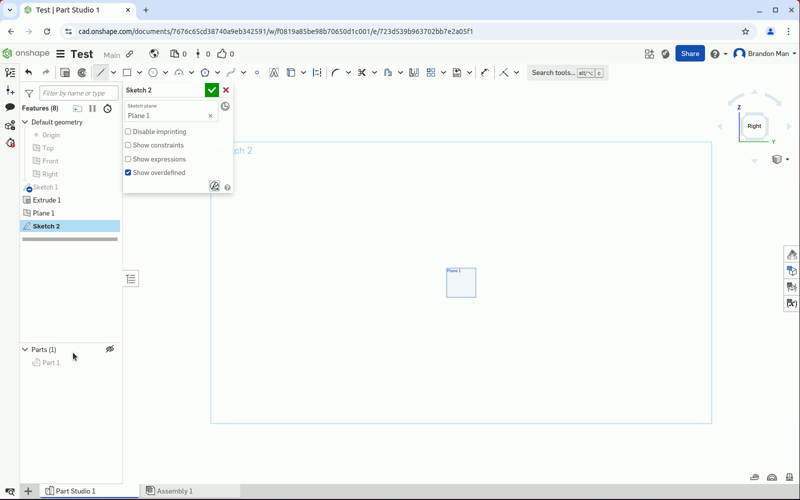
mouse_move(348, 246)
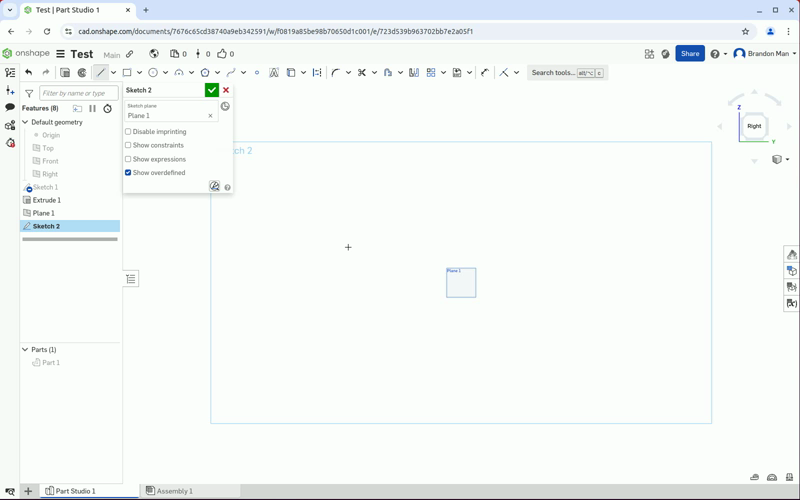
click(348, 246)
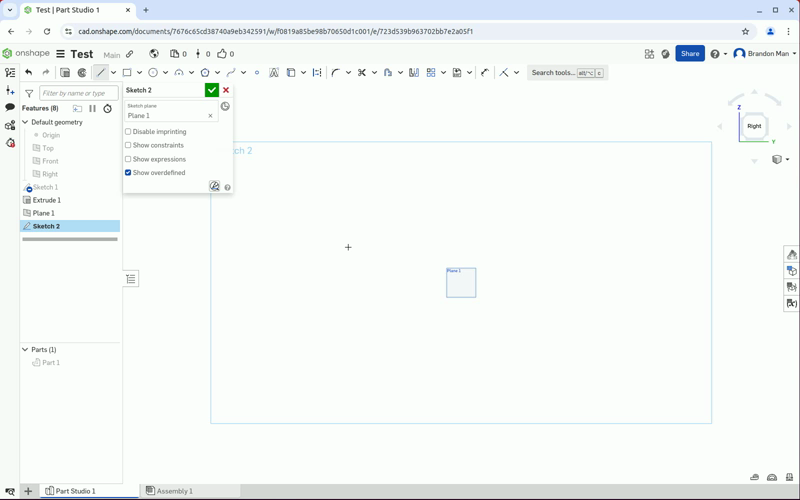
key_up(shift)
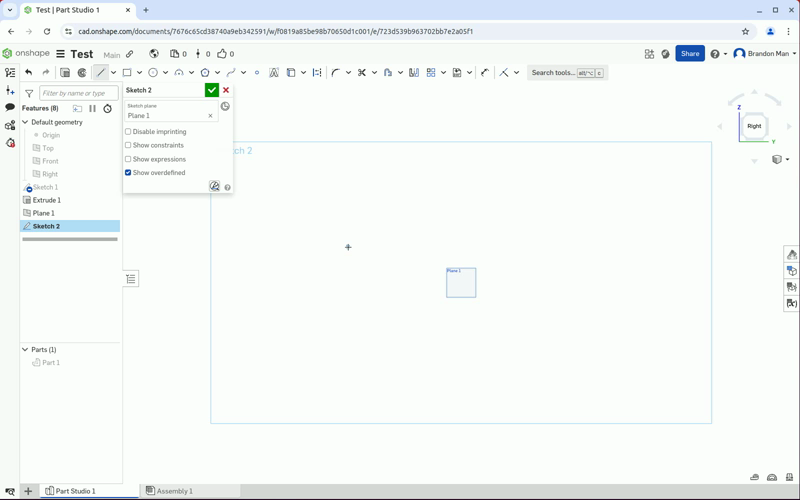
key_down(shift)
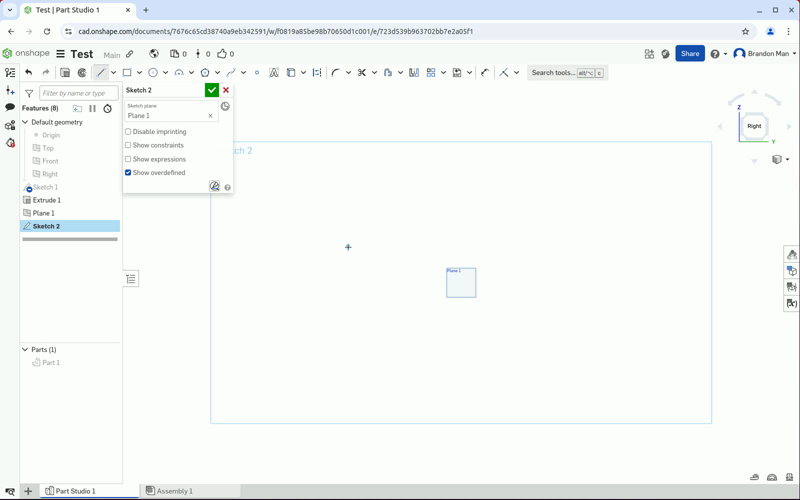
mouse_move(378, 246)
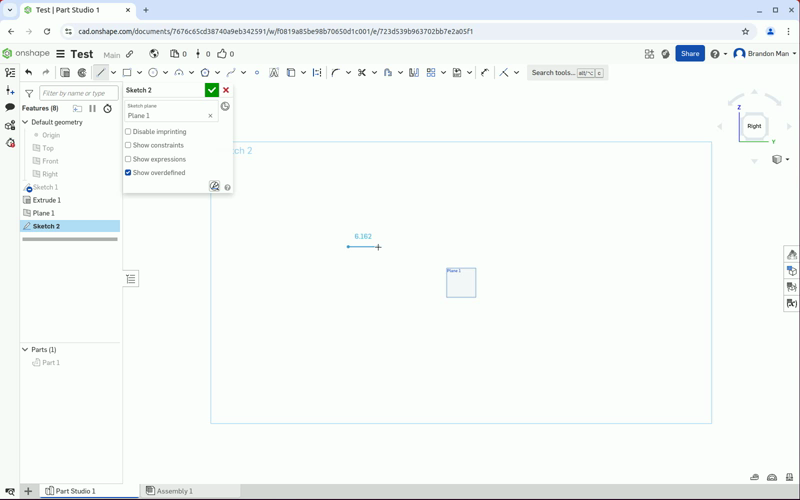
mouse_move(398, 246)
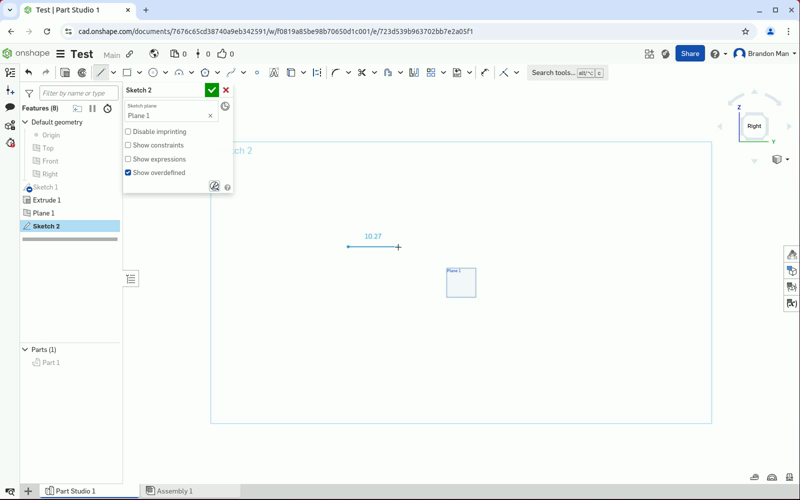
click(398, 246)
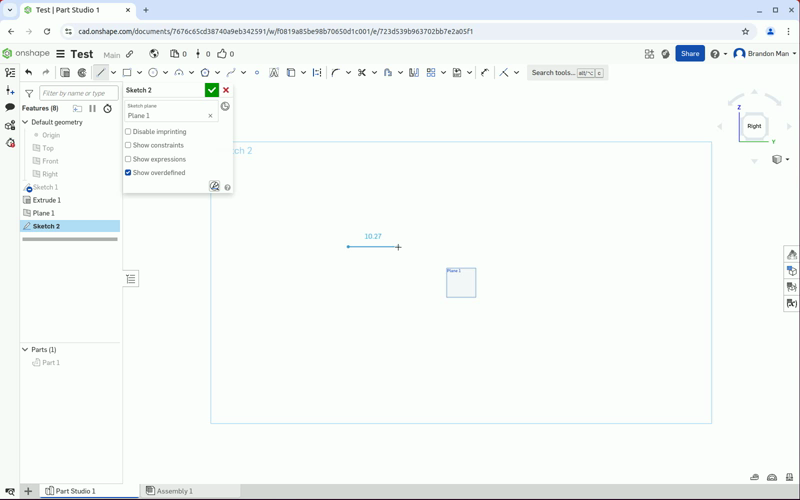
key_up(shift)
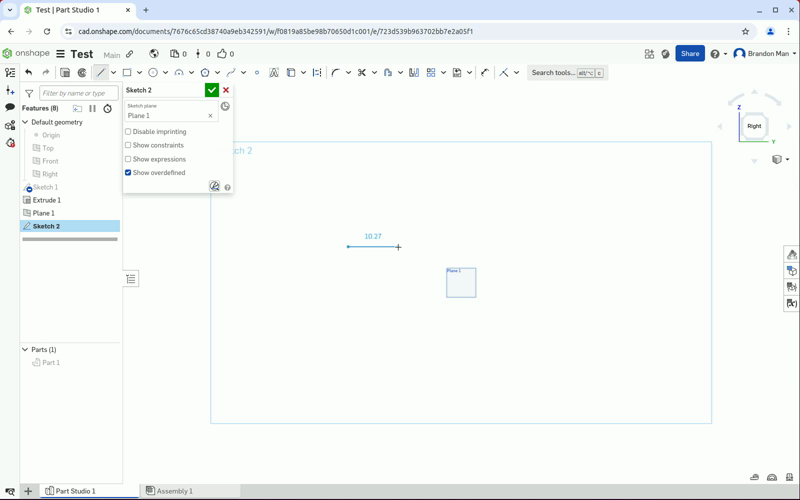
key_down(shift)
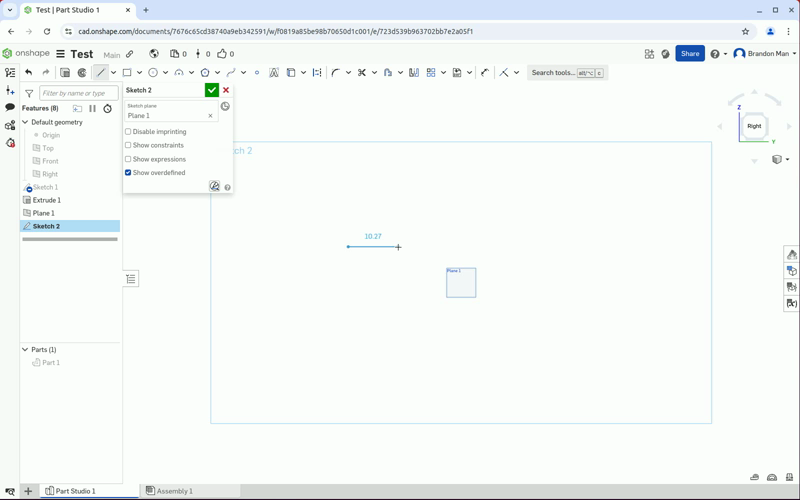
mouse_move(428, 246)
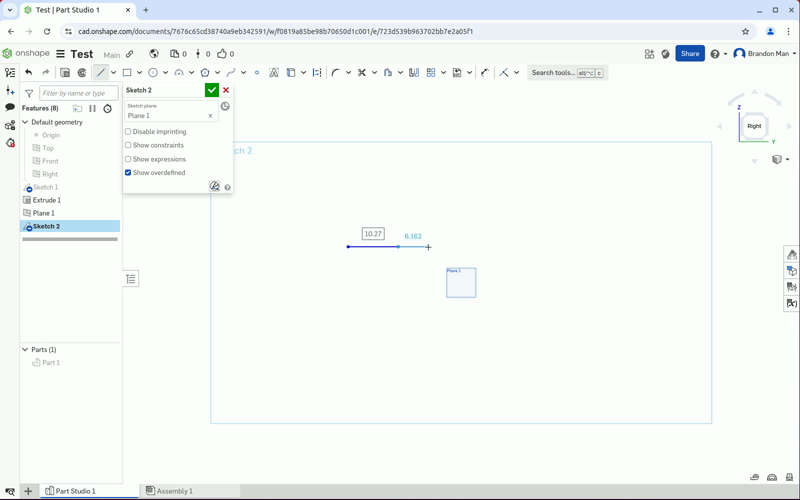
mouse_move(398, 206)
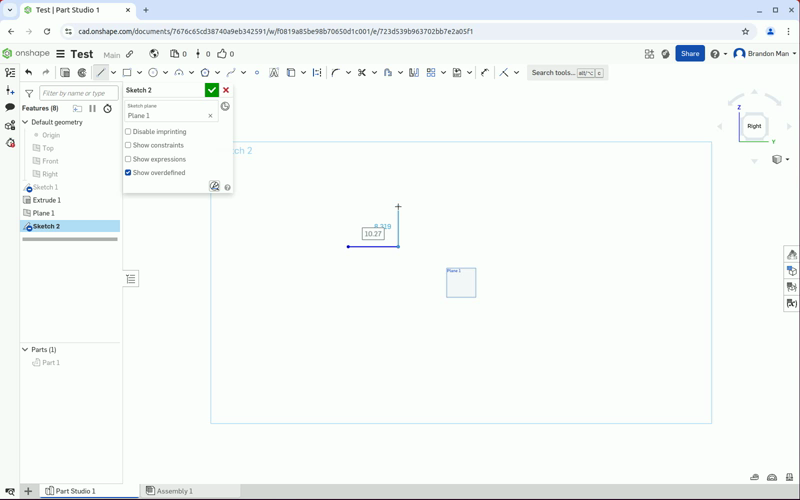
click(398, 206)
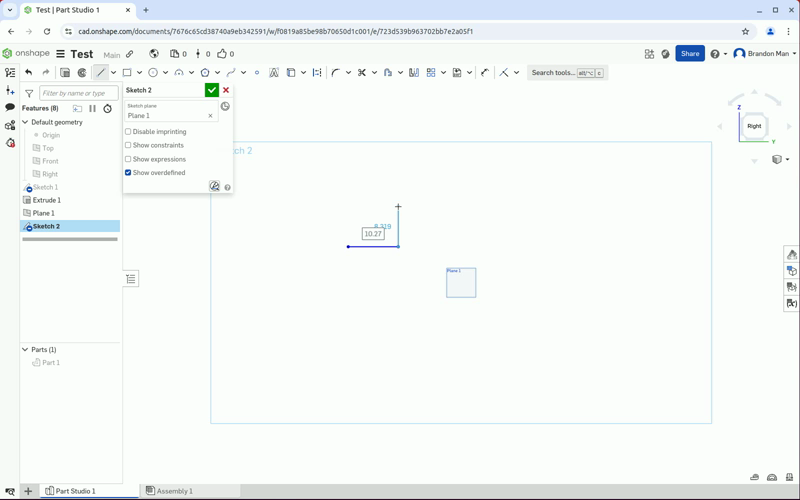
key_up(shift)
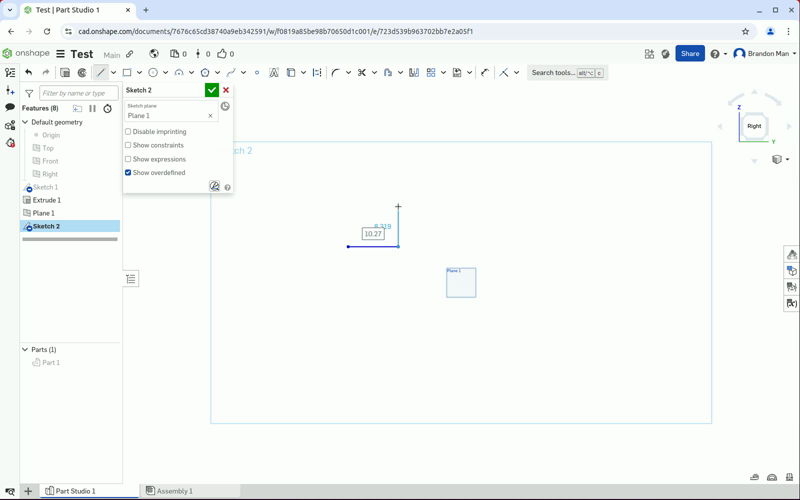
key_down(shift)
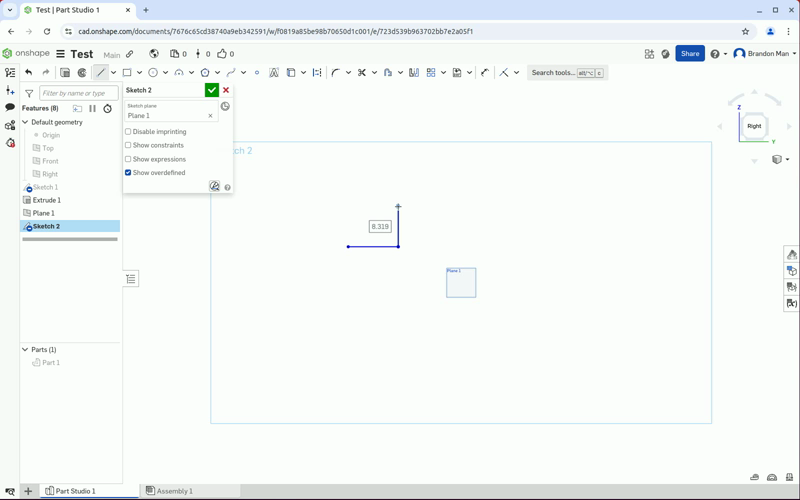
mouse_move(428, 206)
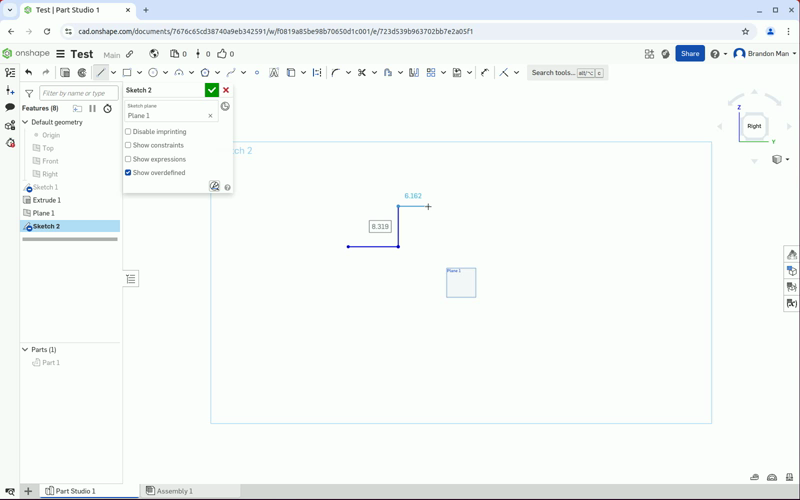
mouse_move(348, 206)
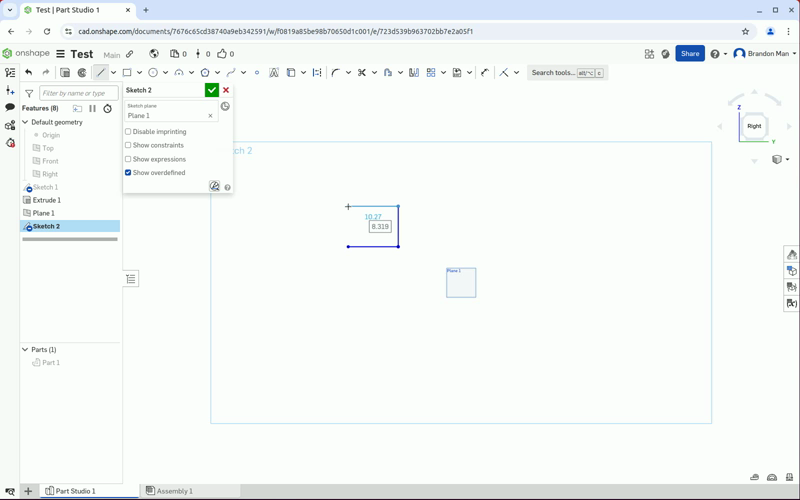
click(348, 206)
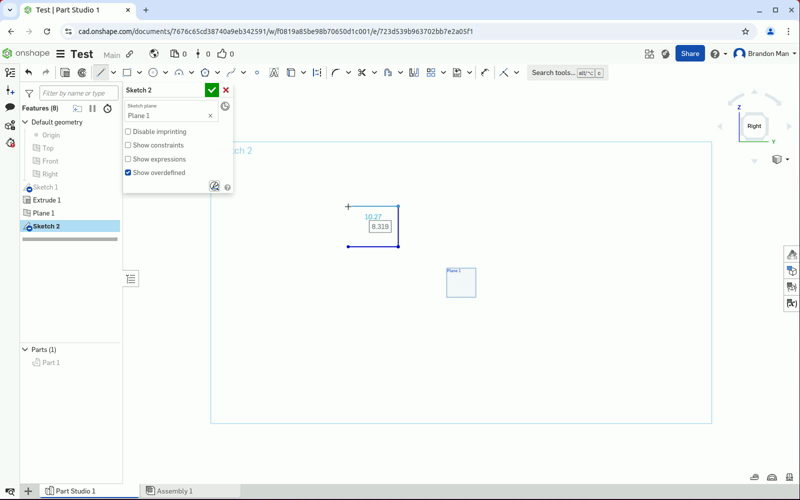
key_up(shift)
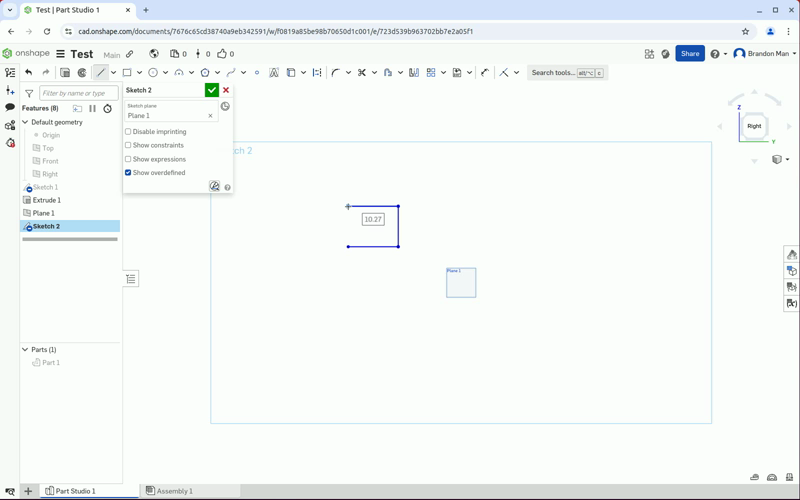
mouse_move(378, 206)
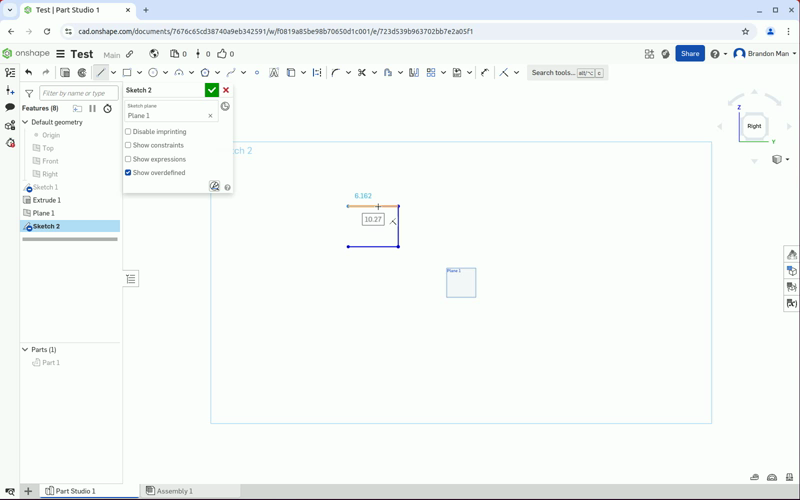
key_down(shift)
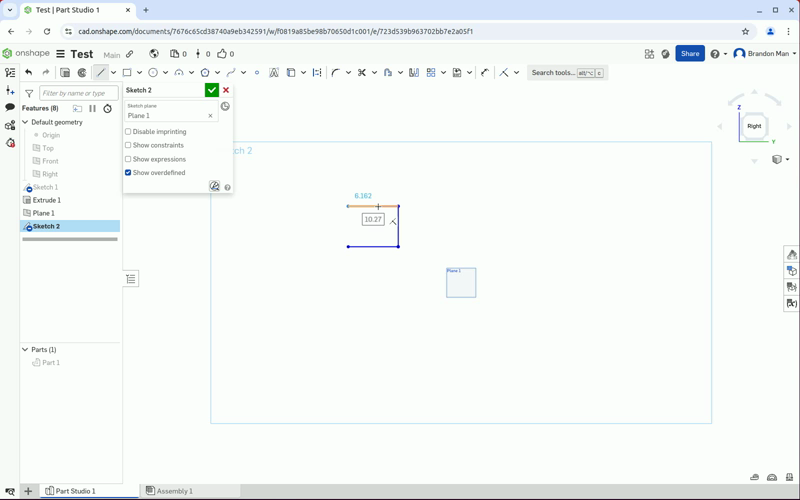
mouse_move(348, 246)
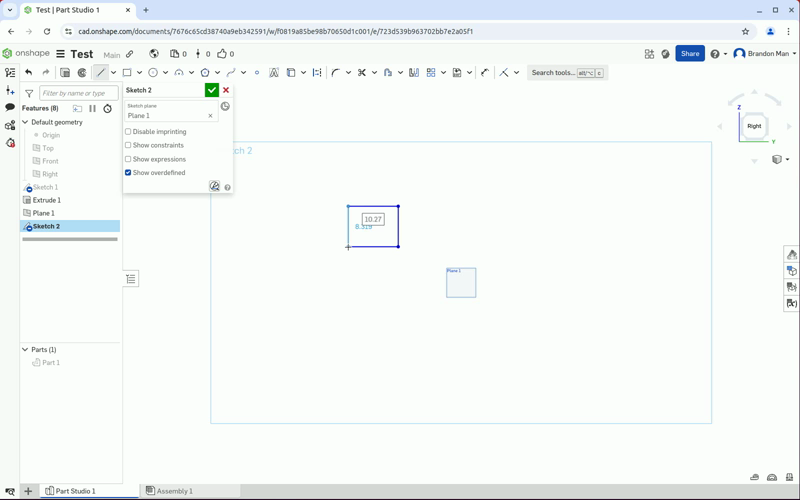
key_up(shift)
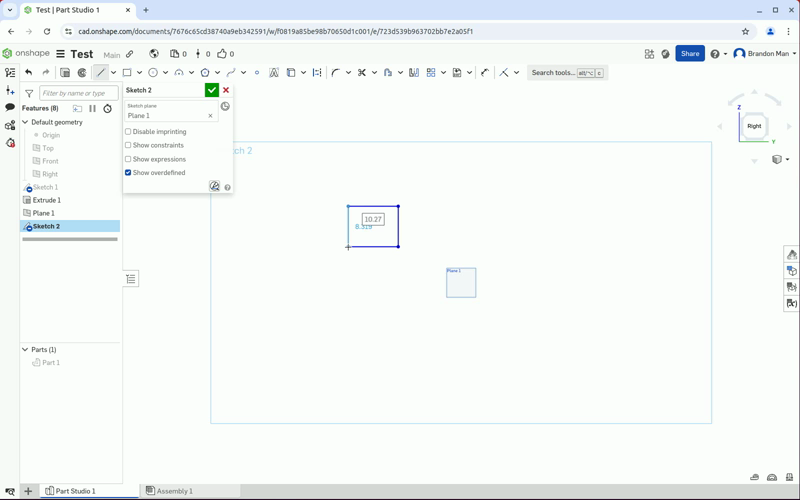
click(348, 246)
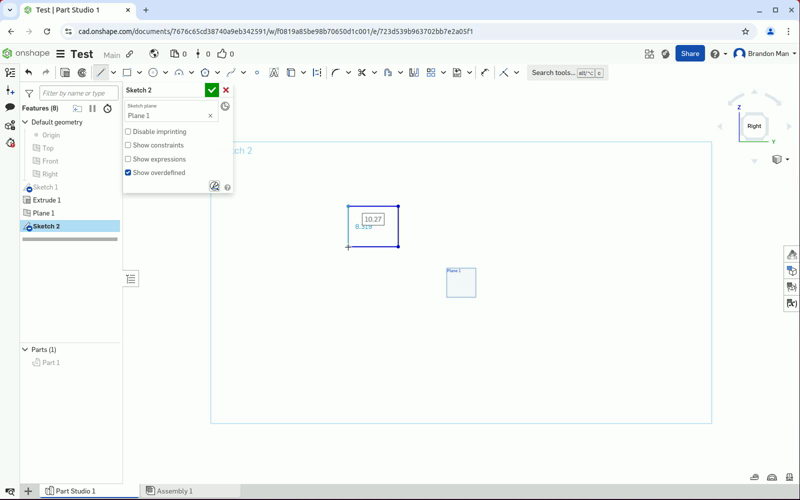
key(esc)
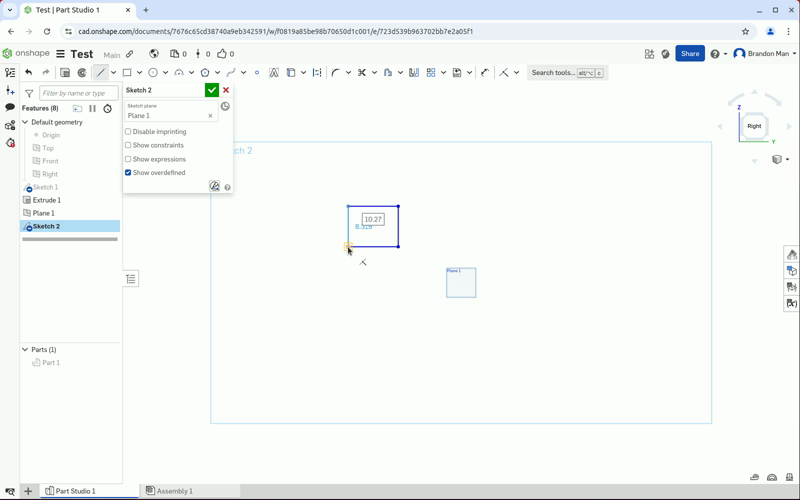
mouse_move(369, 217)
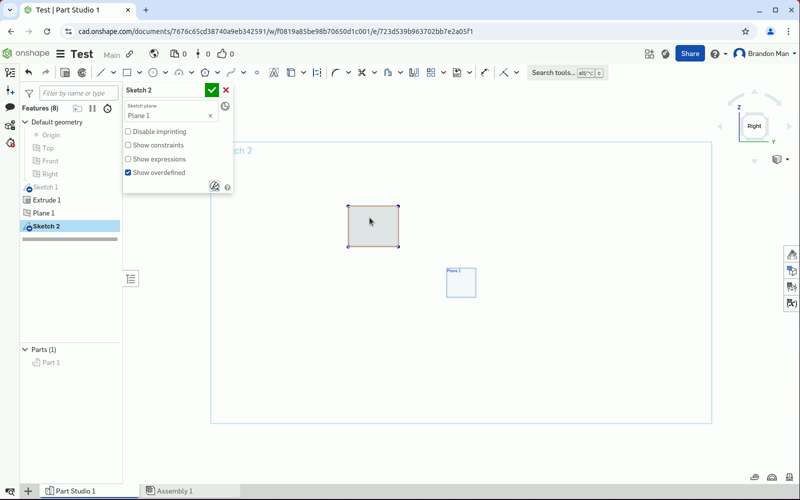
click(369, 217)
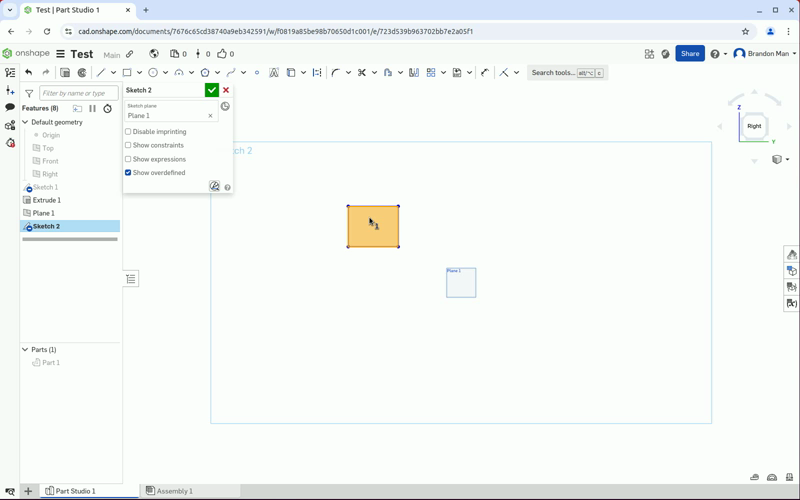
mouse_move(73, 352)
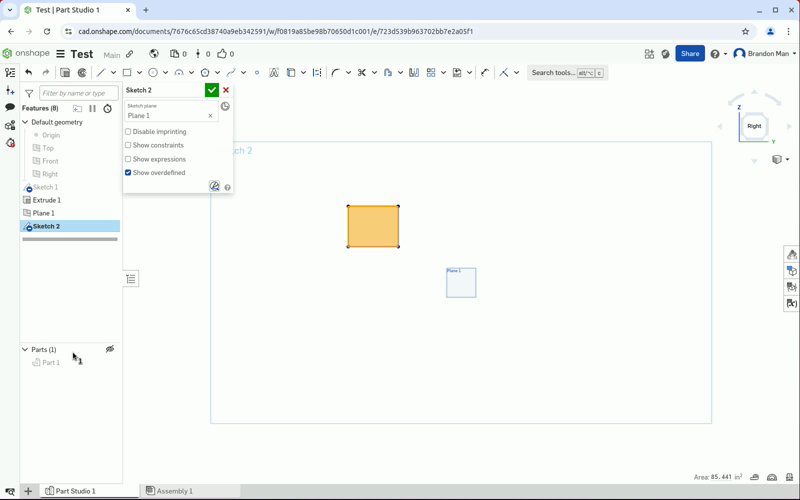
key(shift+y)
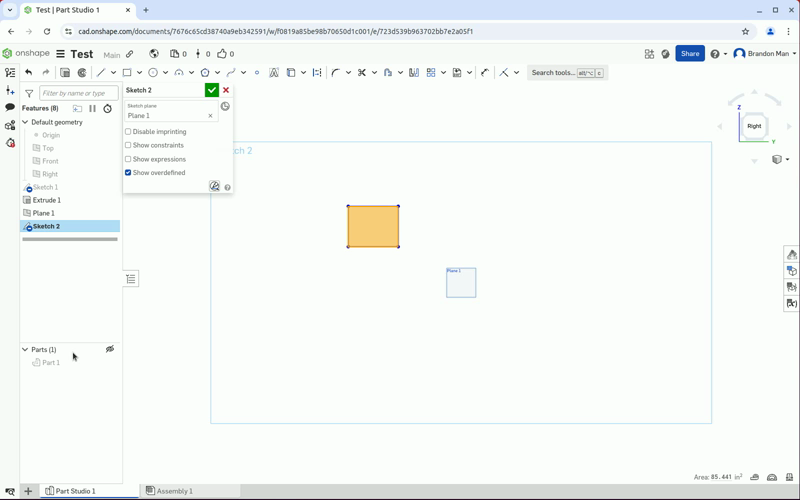
key(shift+e)
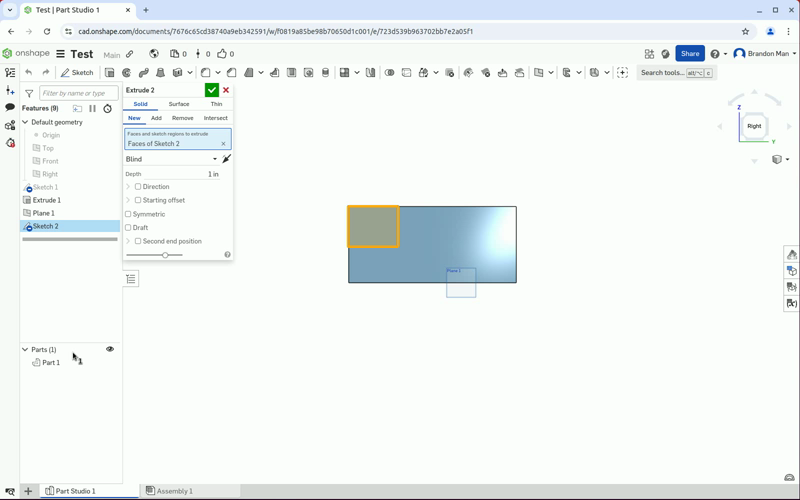
mouse_move(143, 106)
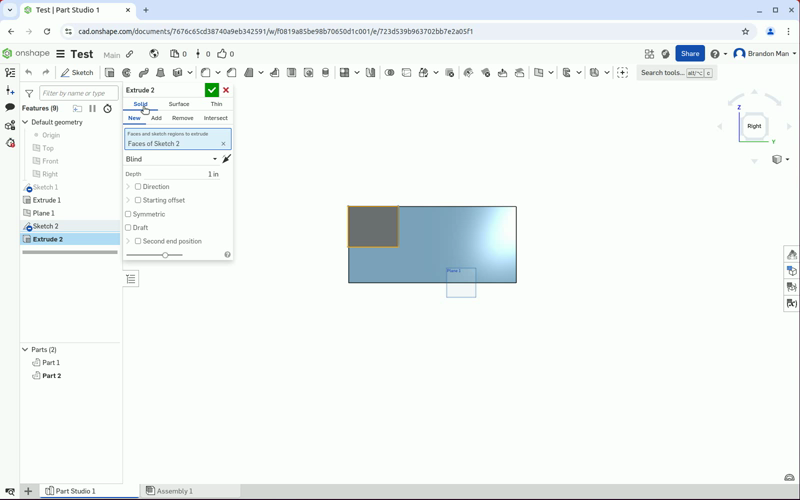
click(143, 106)
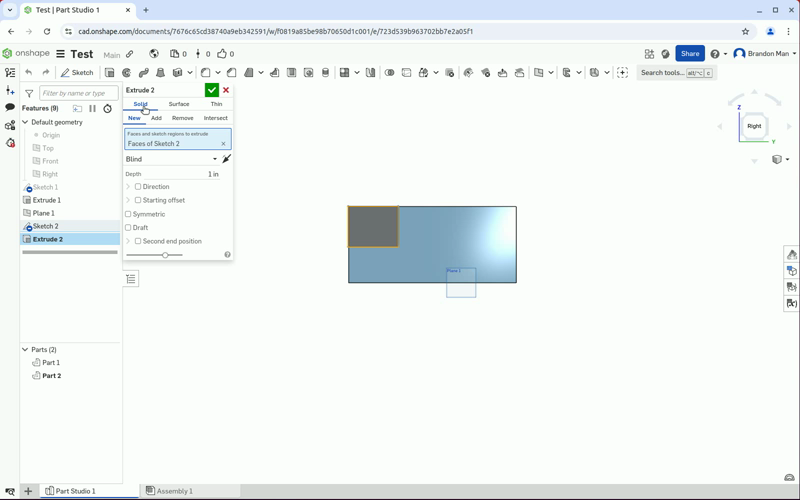
mouse_move(186, 120)
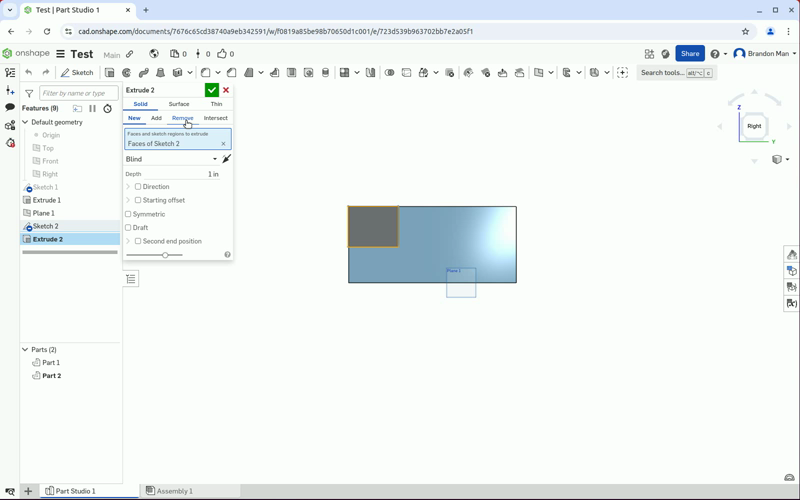
click(186, 120)
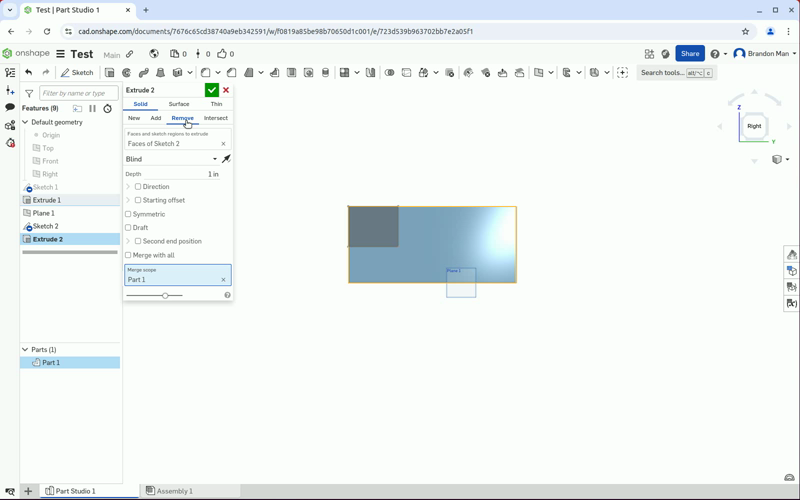
key(tab, 4)
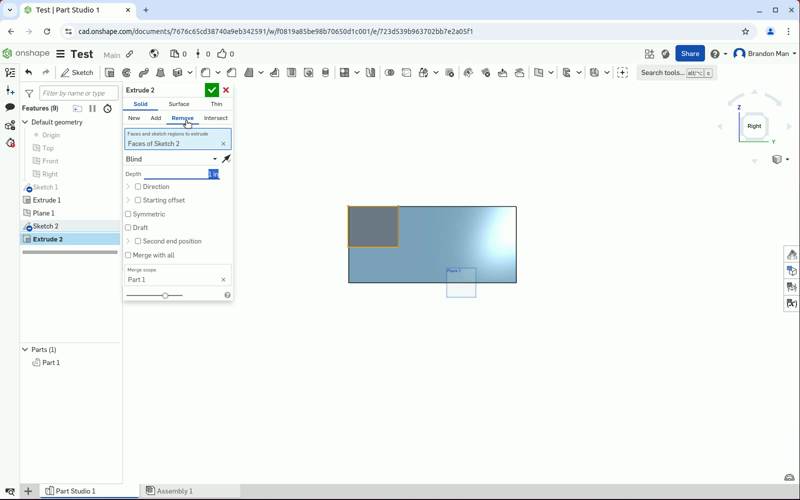
text(30.811)
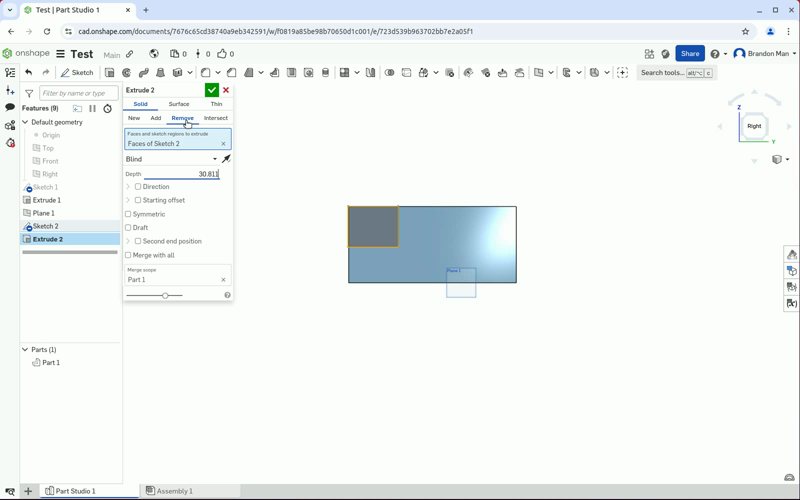
key(tab, 6)
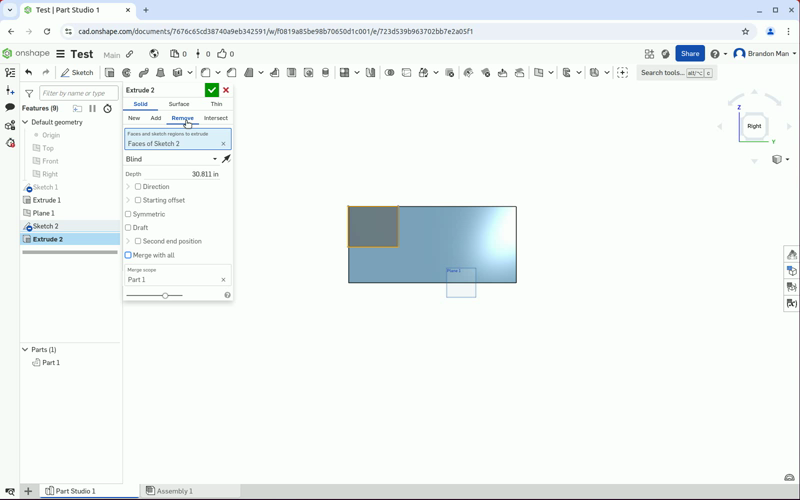
key(space)
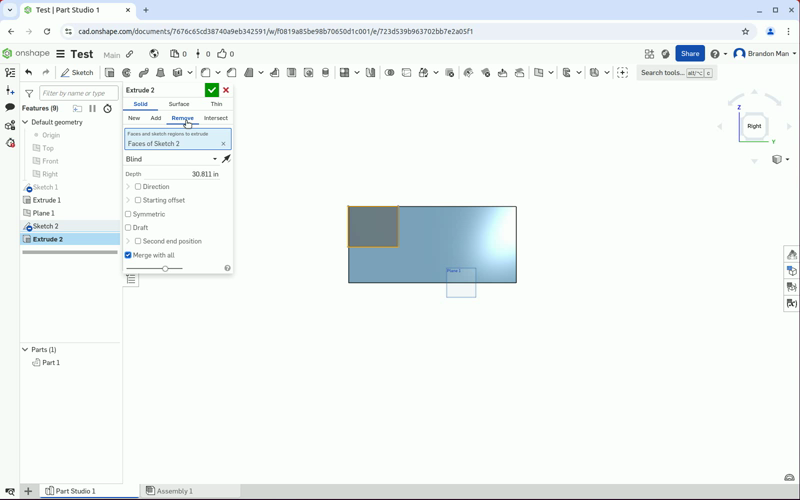
key(enter)
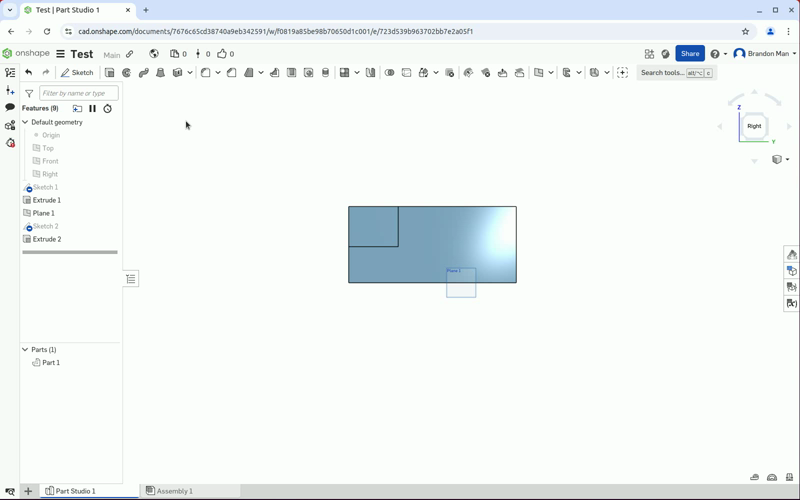
key(shift+h)
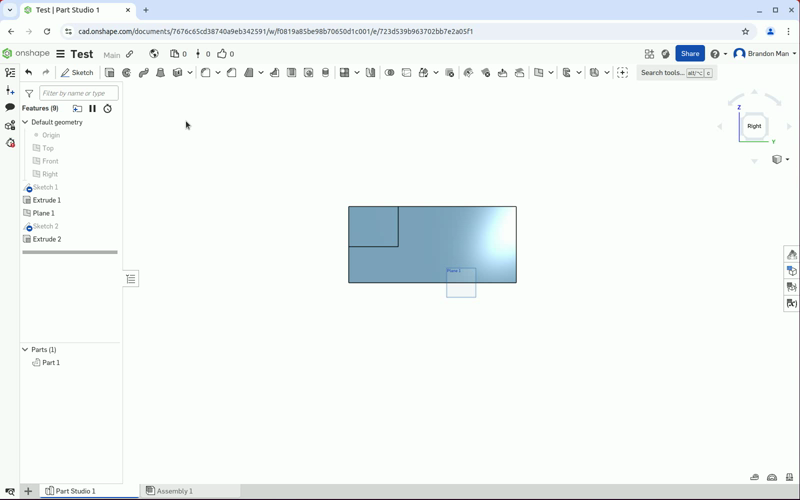
key(shift+h)
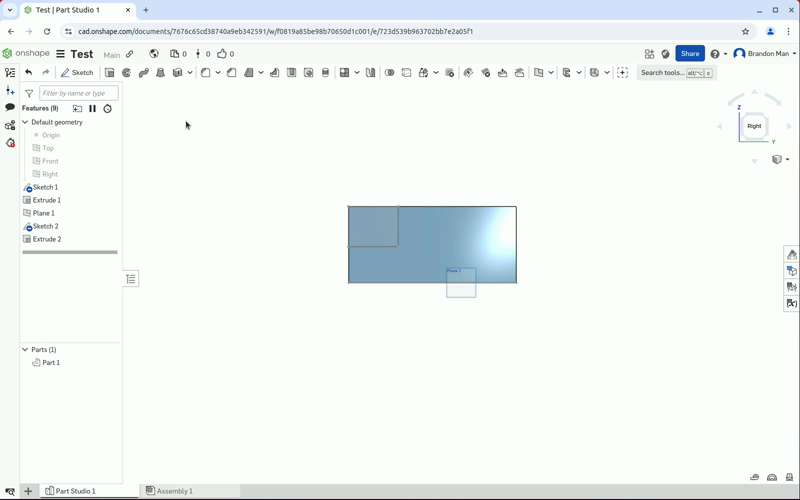
key(shift+7)
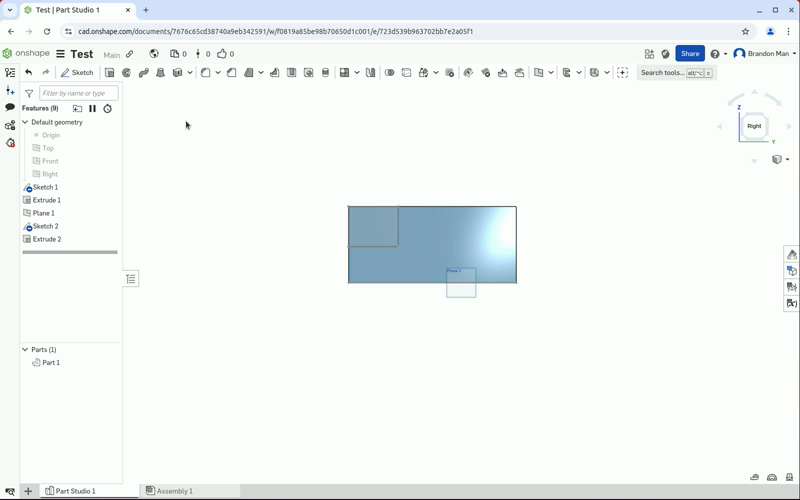
key(right, 2)
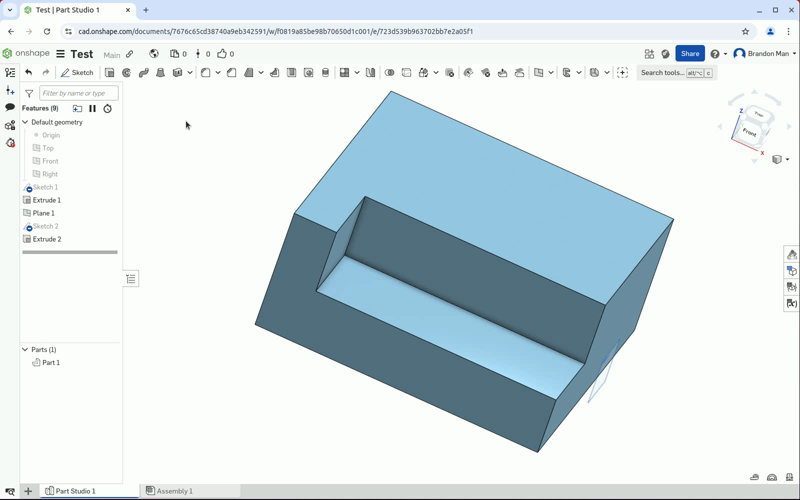
key(down, 2)
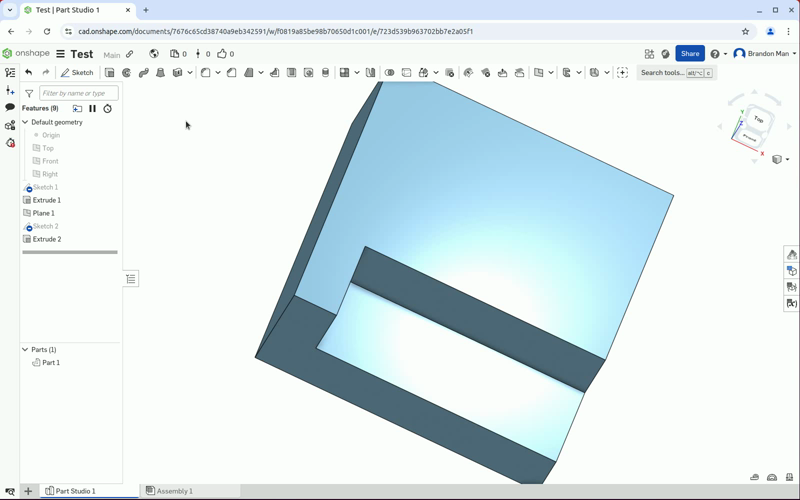
key(up, 2)
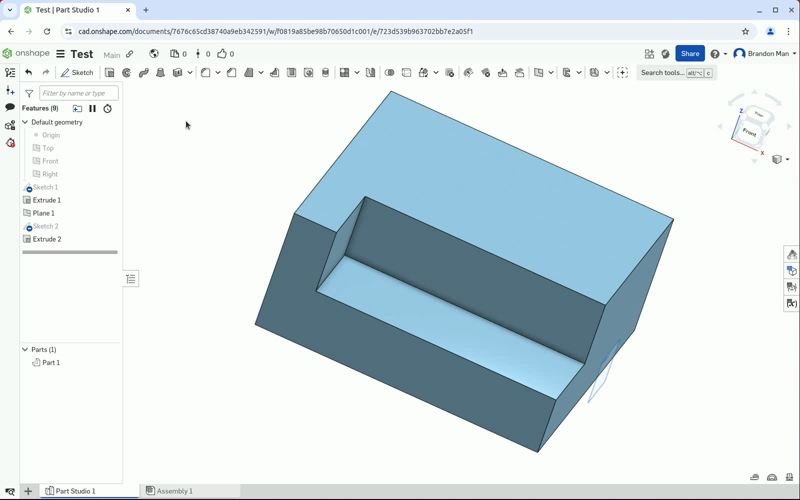
key(left, 2)
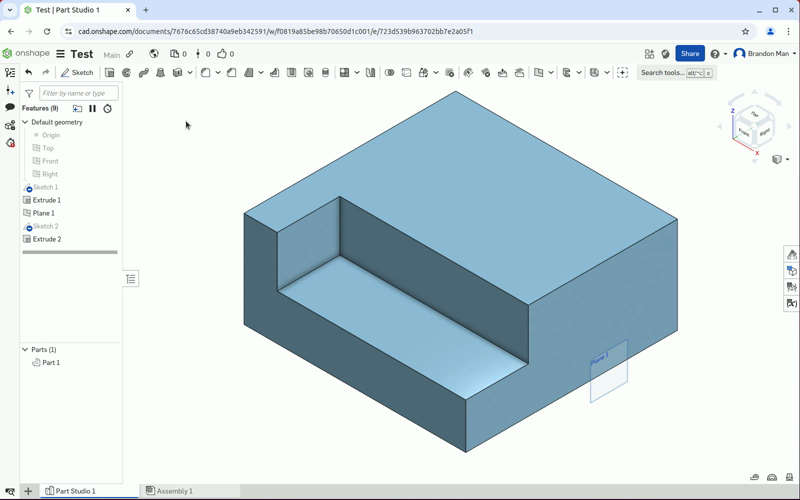
mouse_move(73, 189)
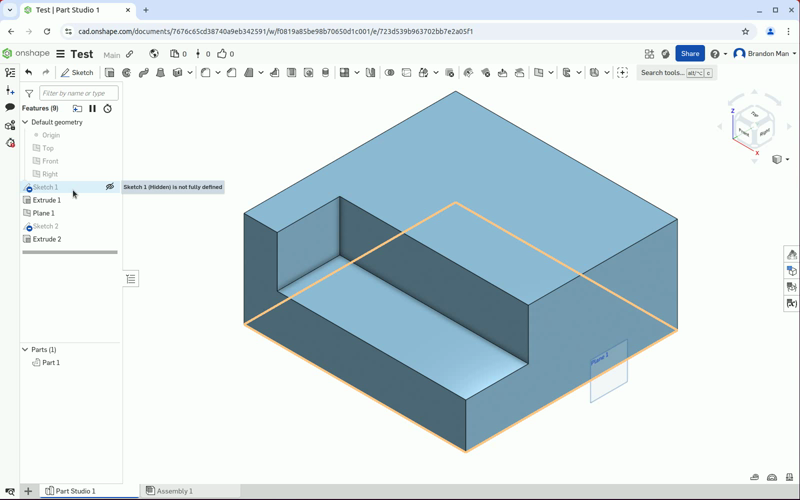
click(73, 189)